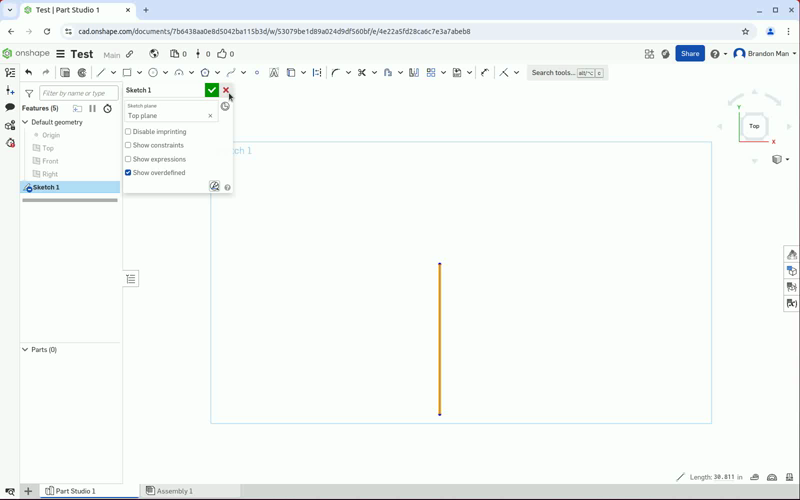
key(shift+h)
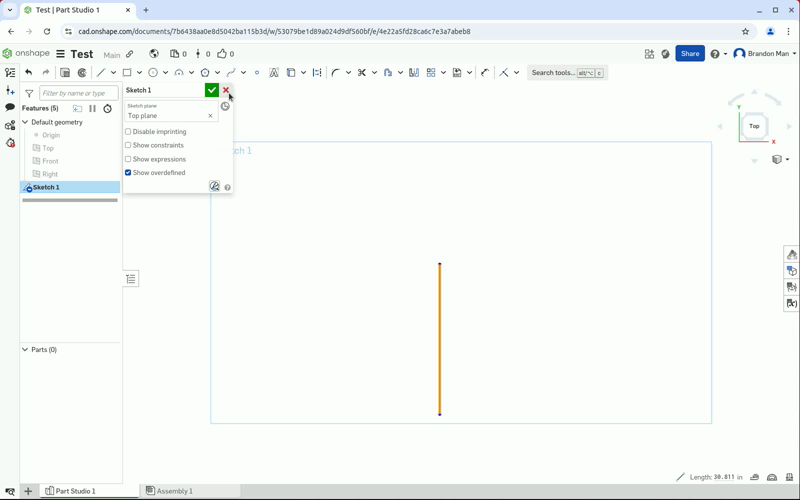
key(shift+s)
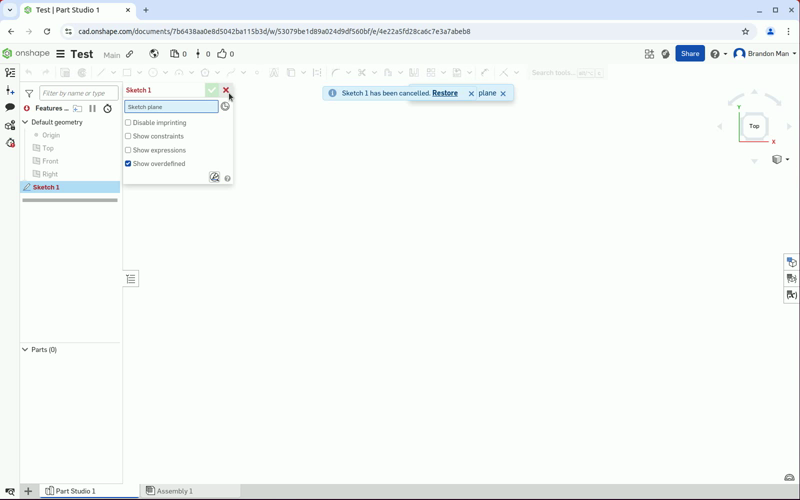
mouse_move(73, 150)
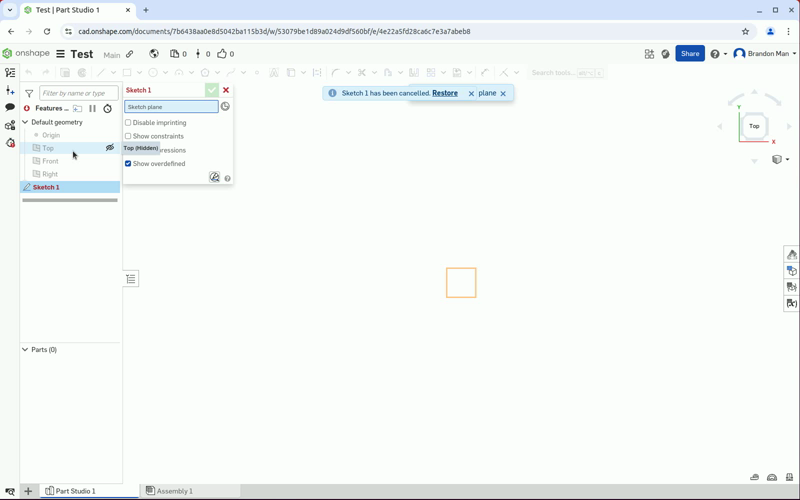
click(73, 150)
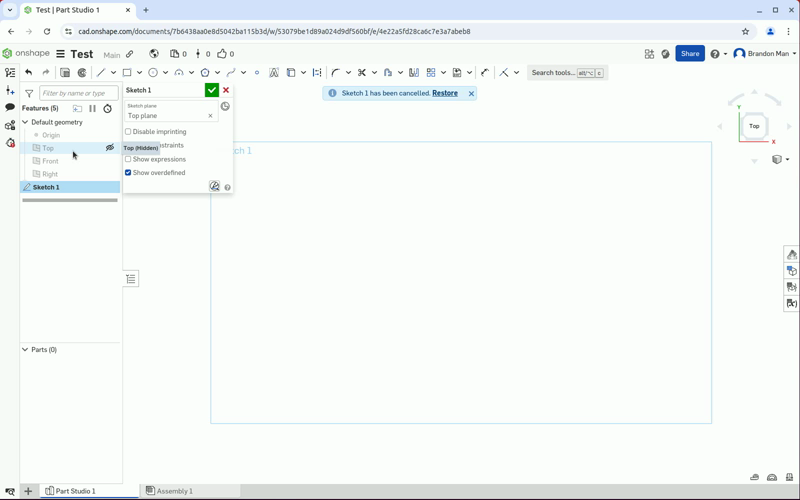
mouse_move(73, 352)
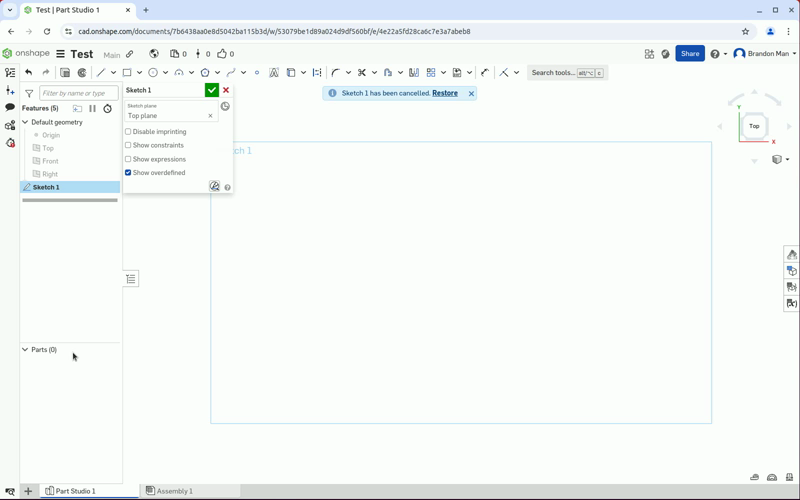
key(y)
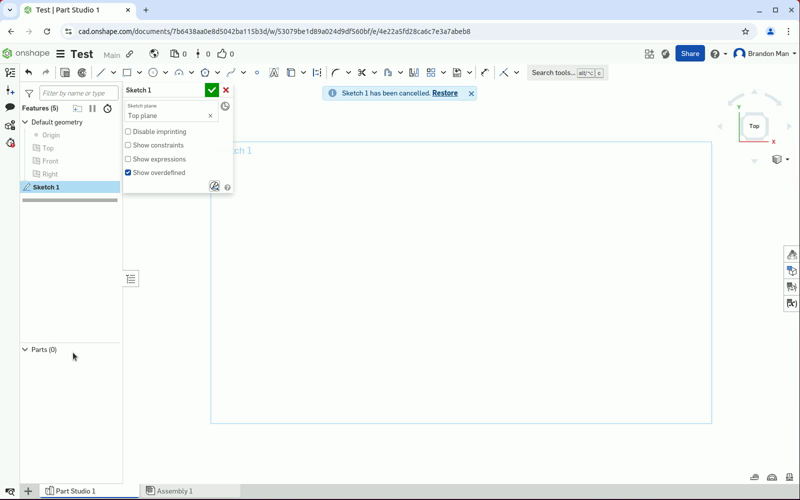
key(c)
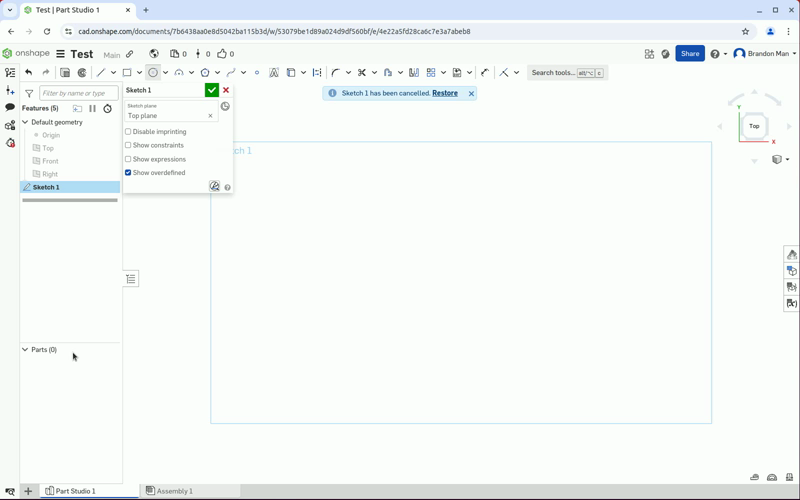
key_down(shift)
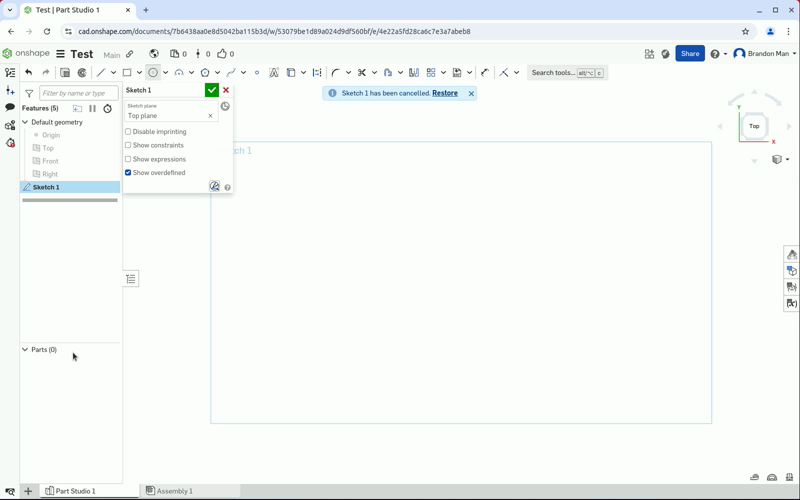
mouse_move(461, 282)
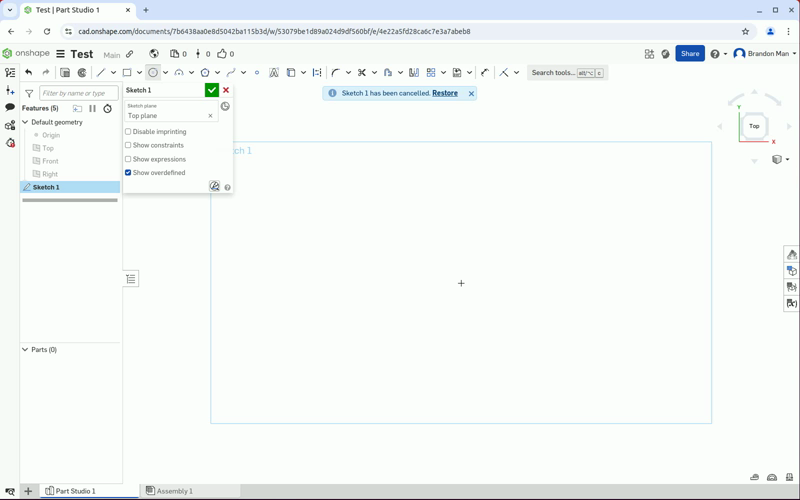
click(461, 282)
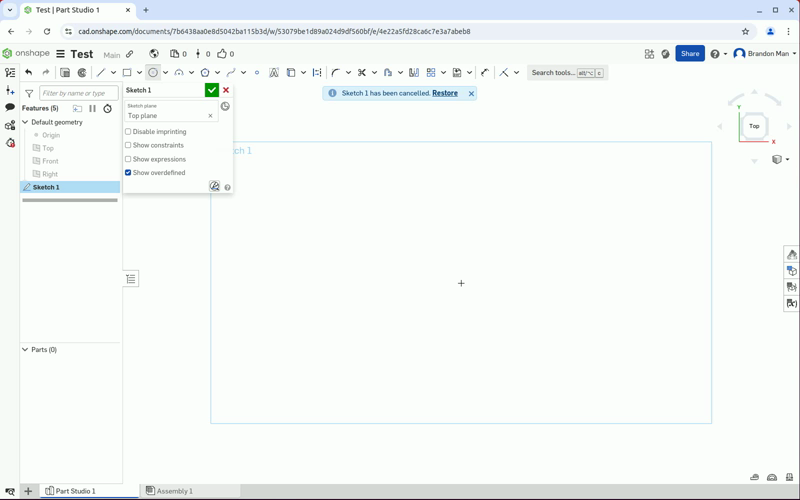
key_up(shift)
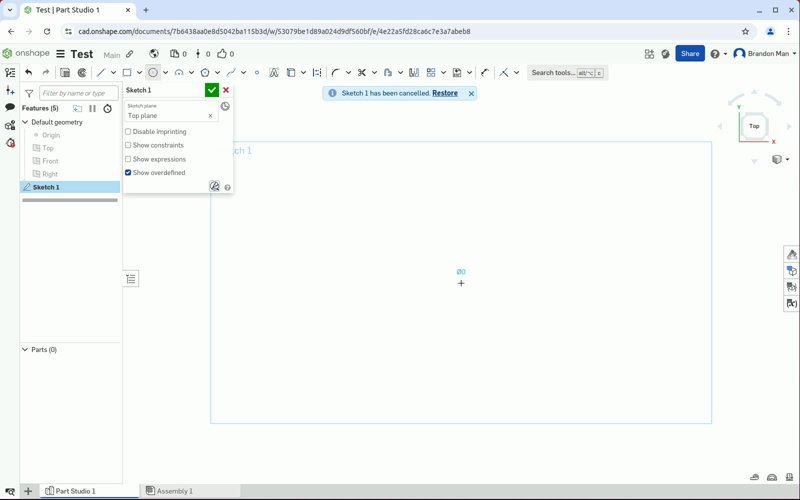
mouse_move(509, 282)
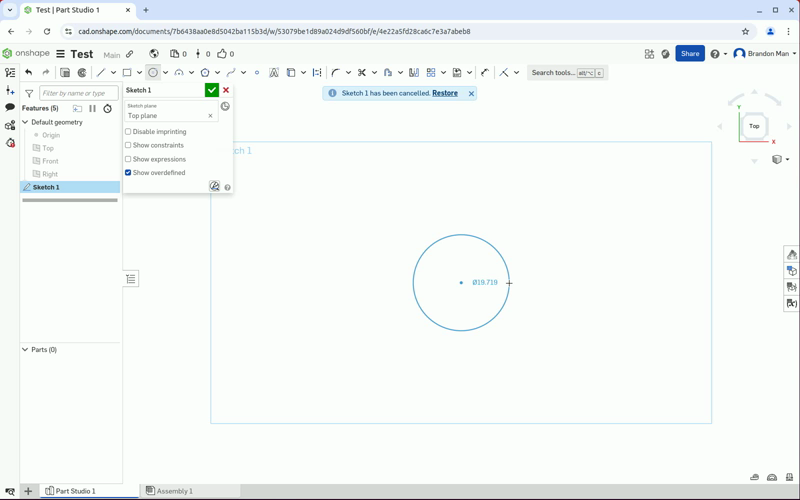
click(509, 282)
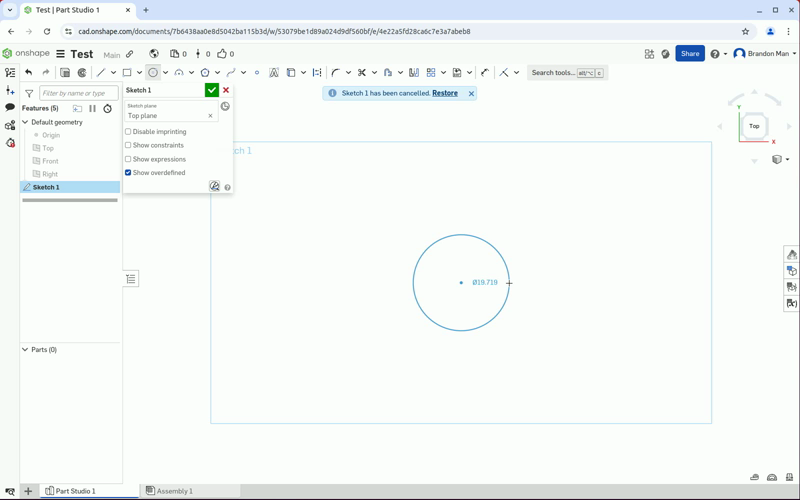
key(esc)
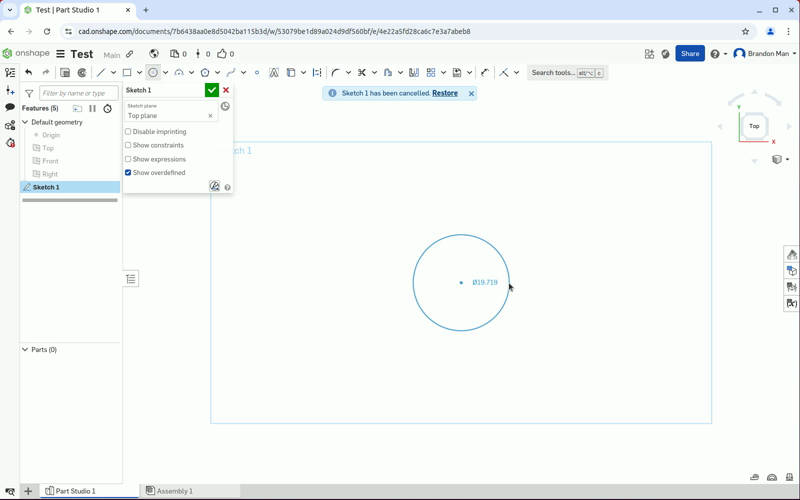
mouse_move(437, 272)
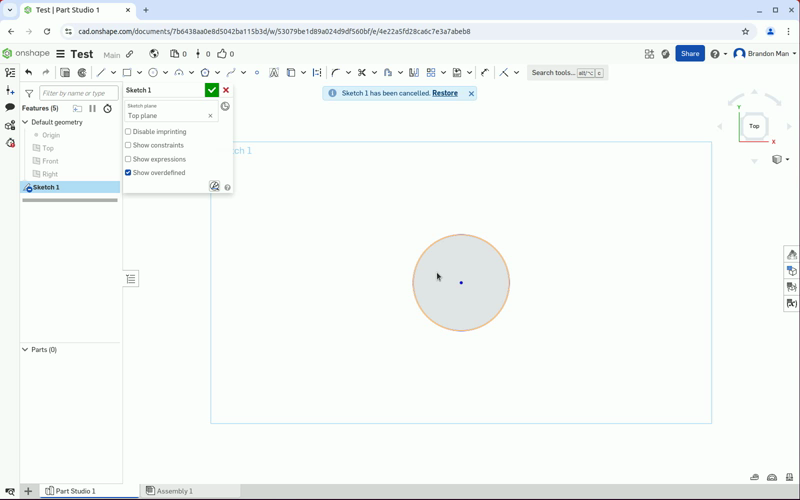
click(437, 272)
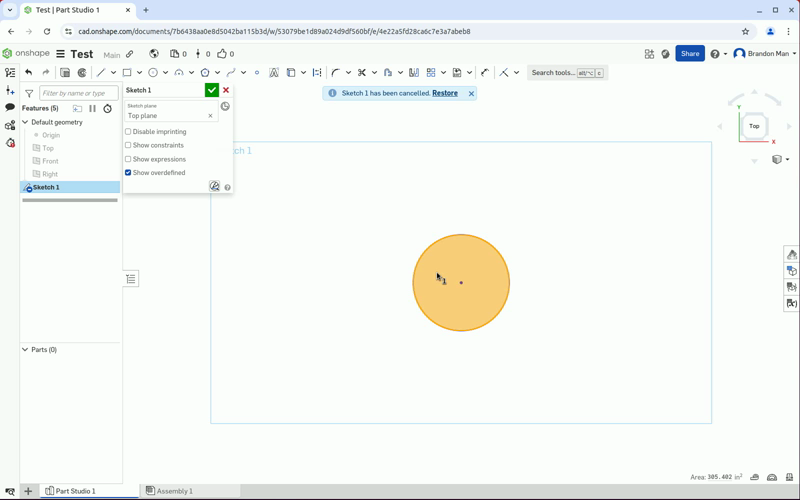
mouse_move(73, 352)
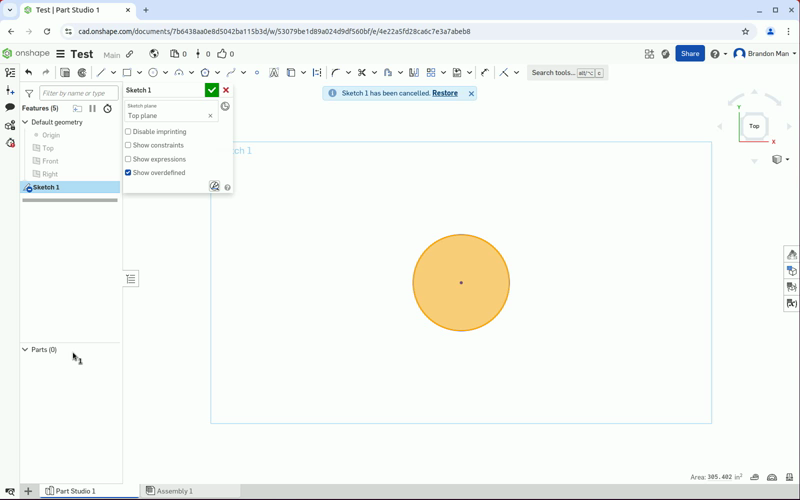
key(shift+y)
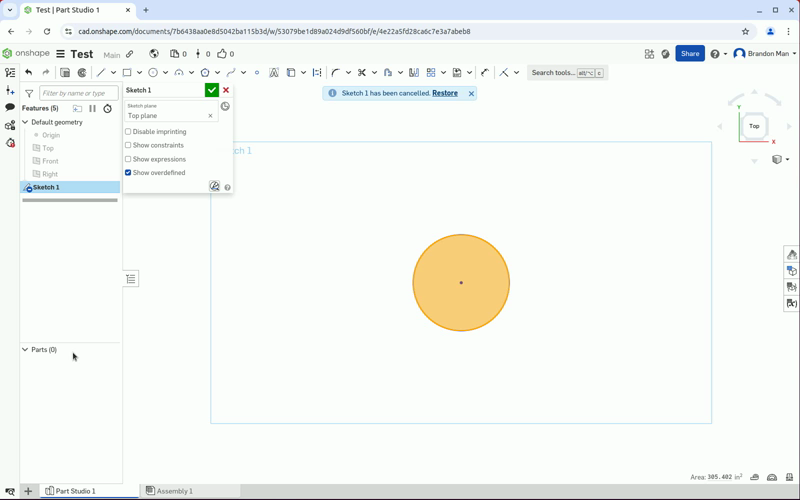
key(shift+e)
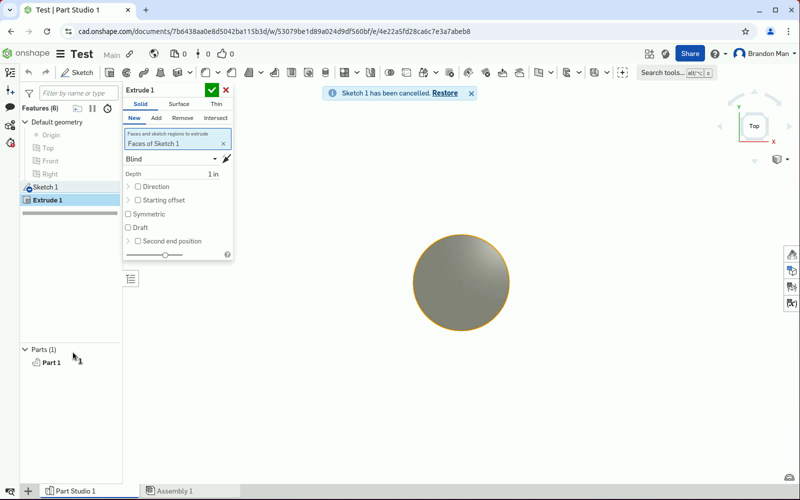
mouse_move(143, 106)
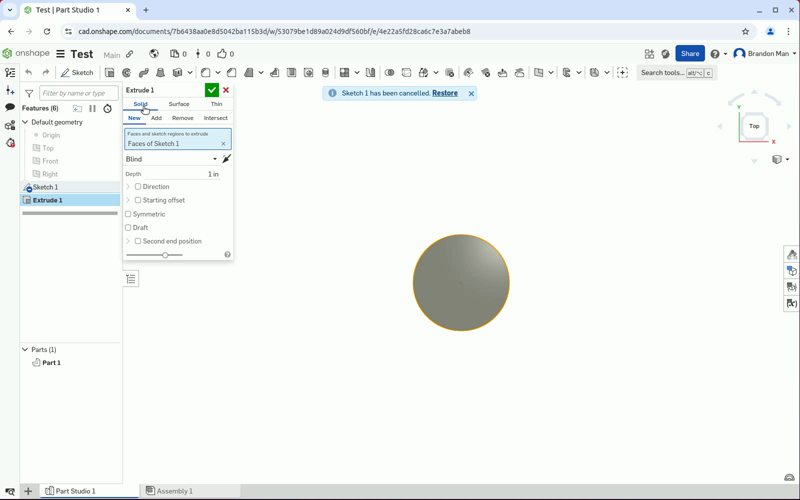
click(143, 106)
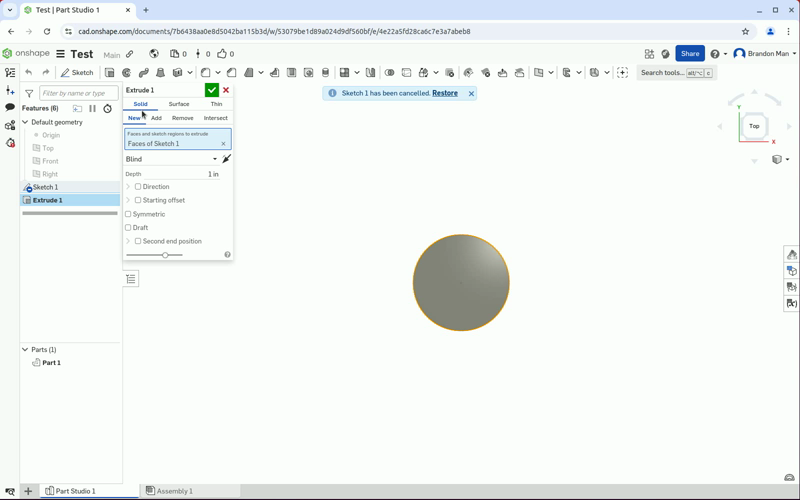
mouse_move(137, 120)
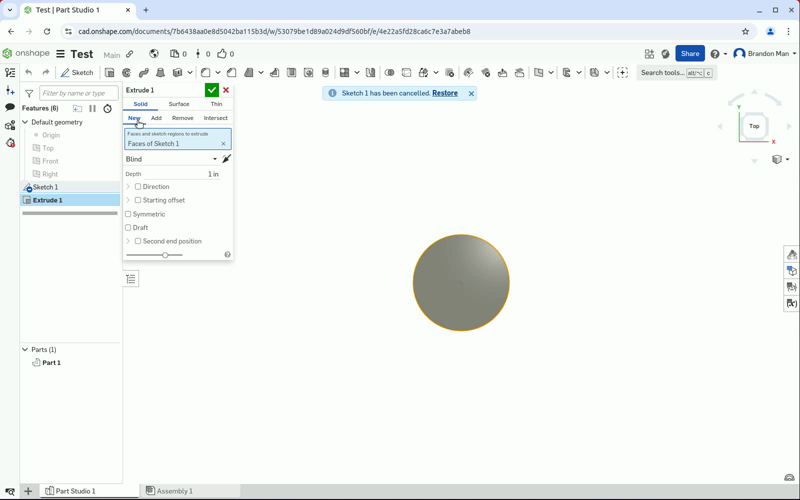
click(137, 120)
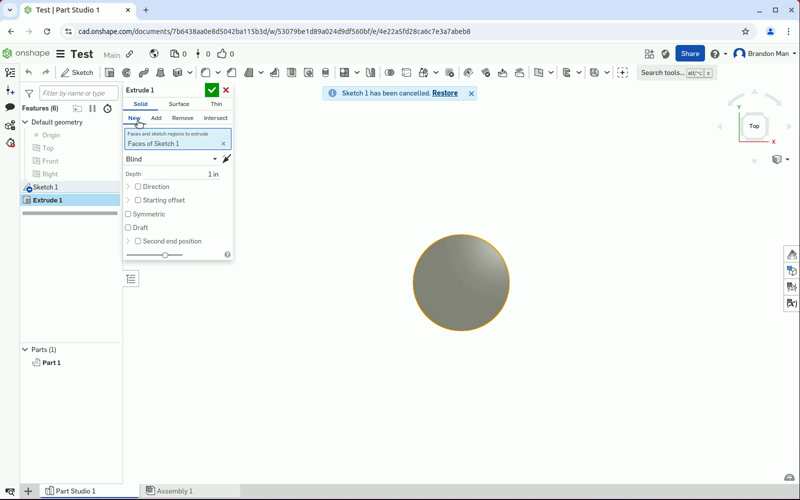
key(tab, 4)
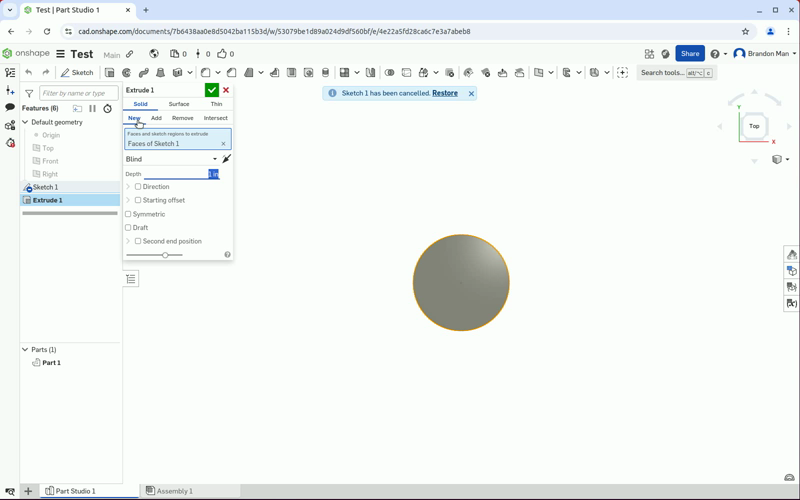
text(-6.499)
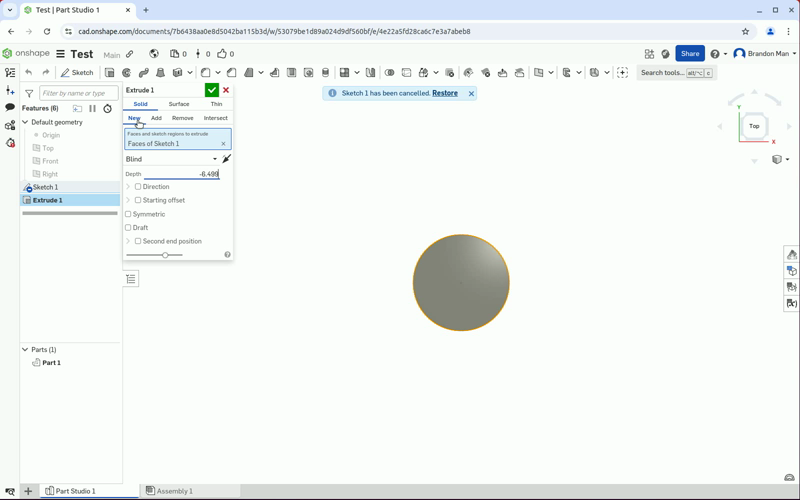
key(enter)
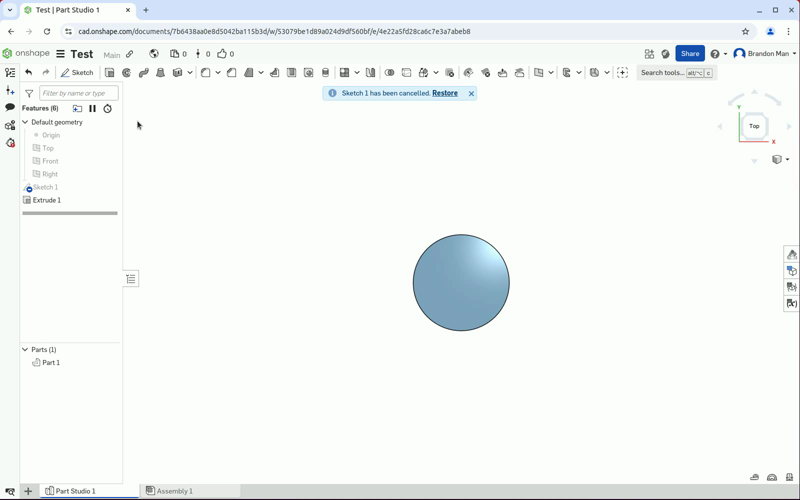
key(shift+h)
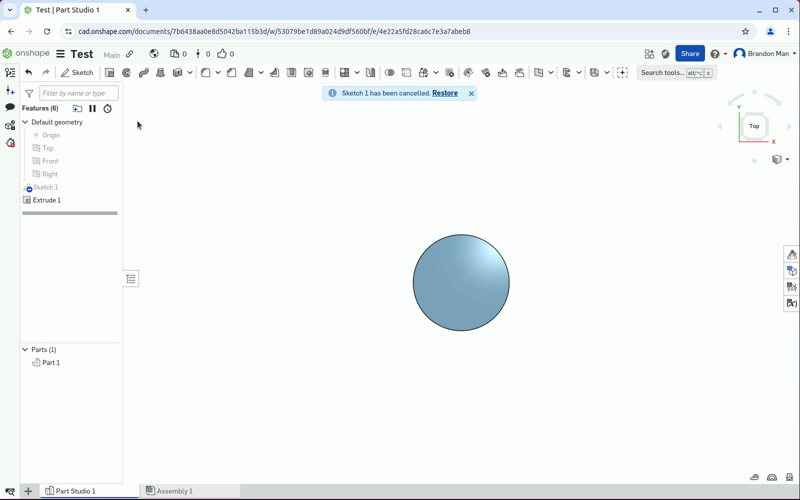
key(shift+h)
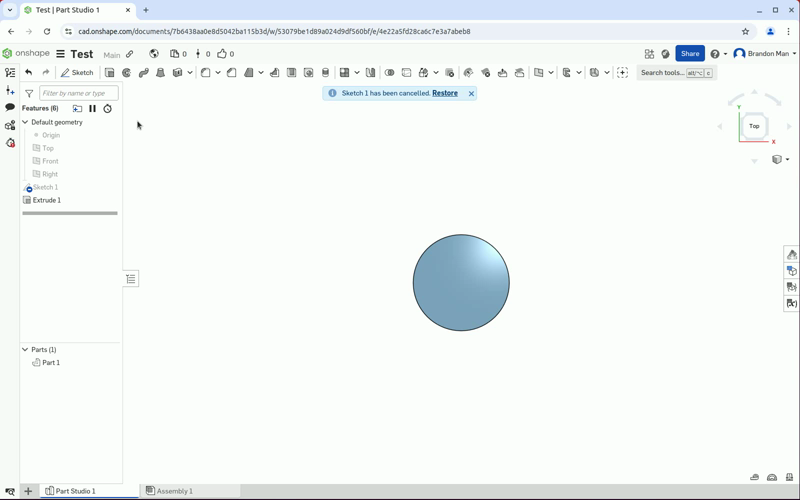
mouse_move(73, 189)
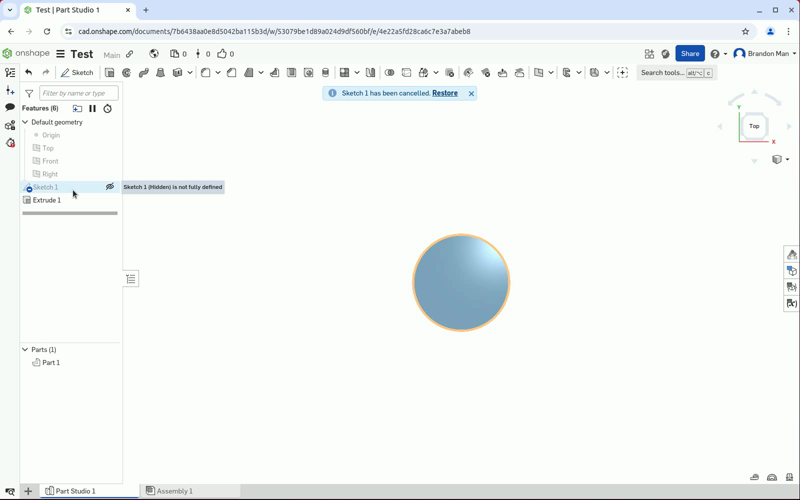
click(73, 189)
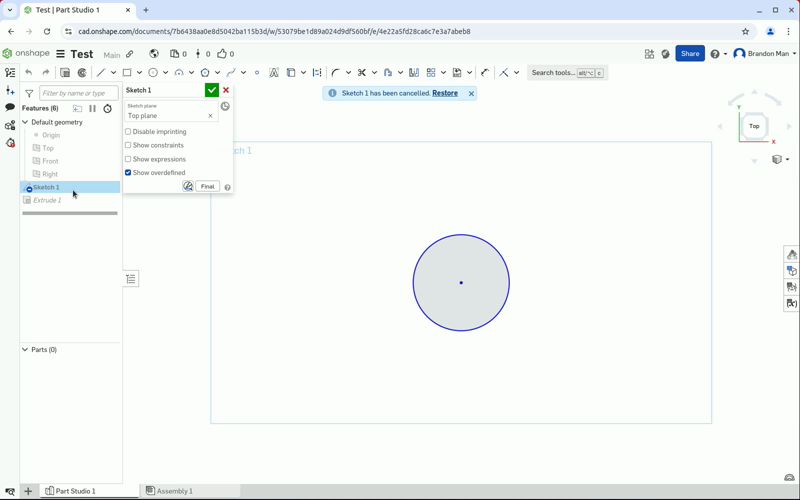
mouse_move(229, 92)
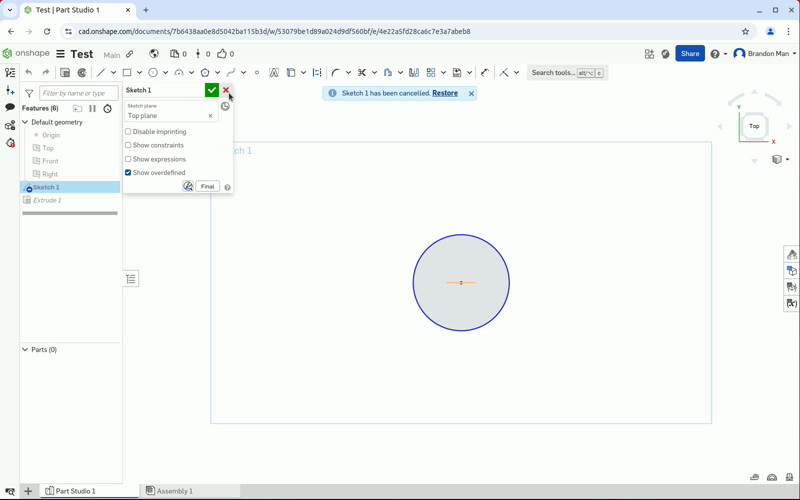
click(229, 92)
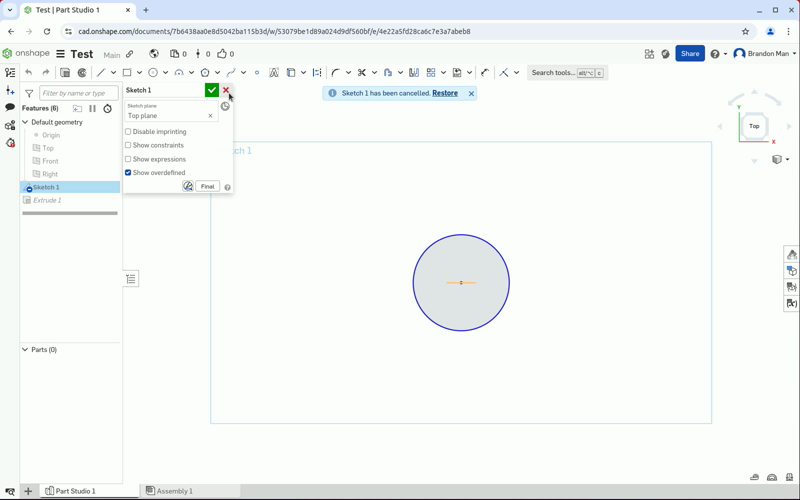
key(shift+s)
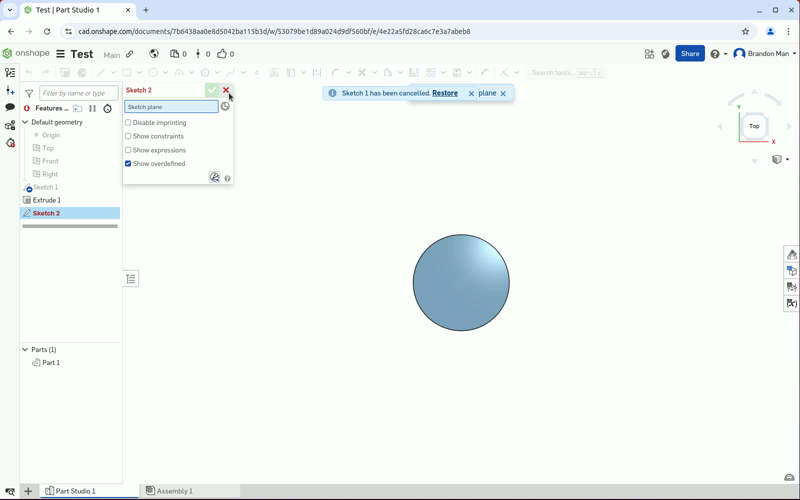
mouse_move(73, 150)
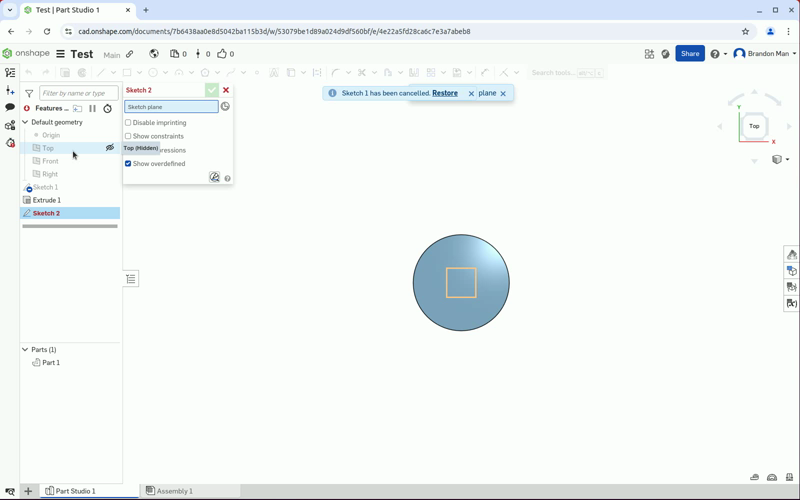
click(73, 150)
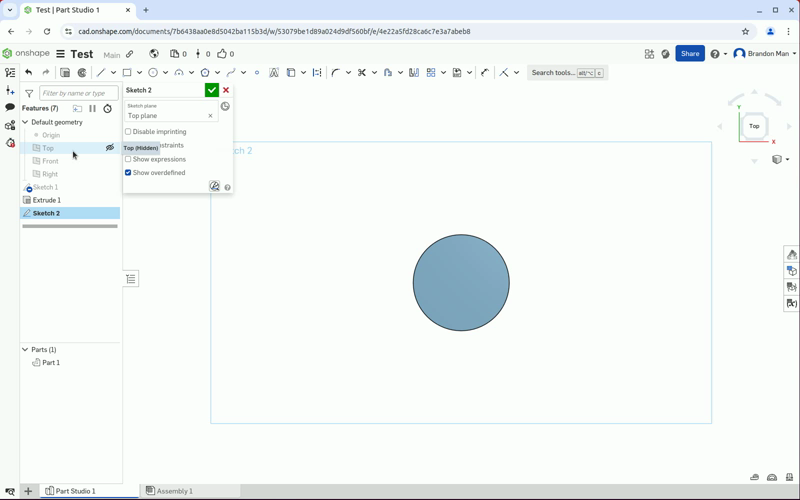
mouse_move(73, 352)
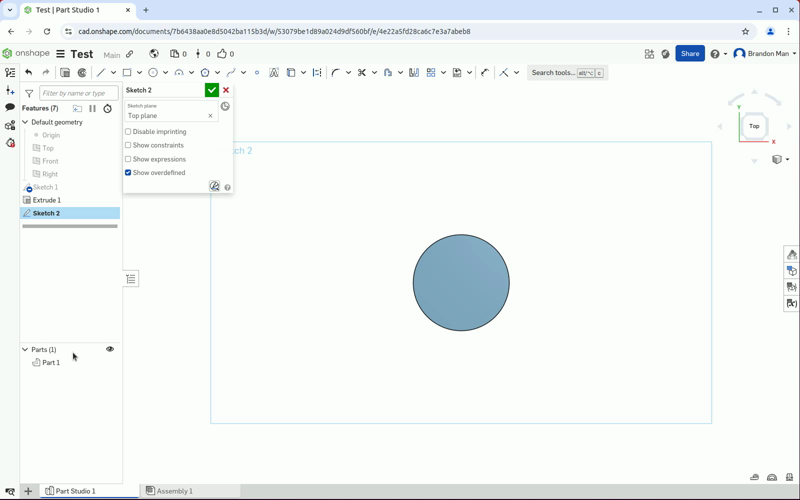
key(y)
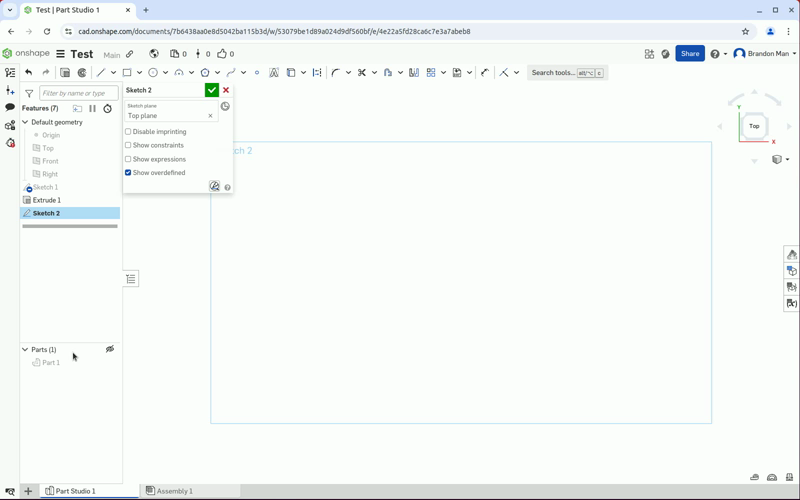
key(l)
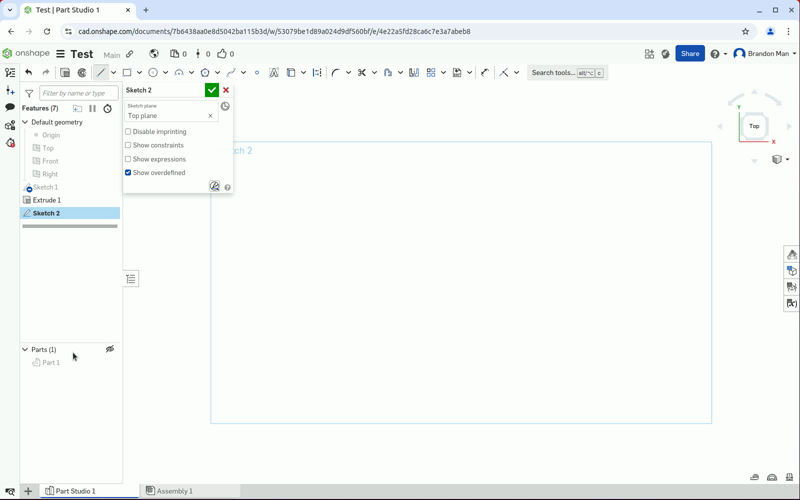
key_down(shift)
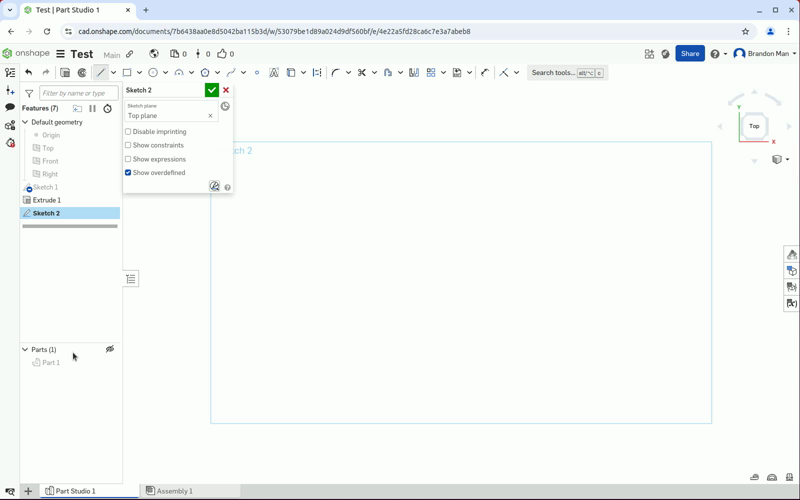
mouse_move(416, 330)
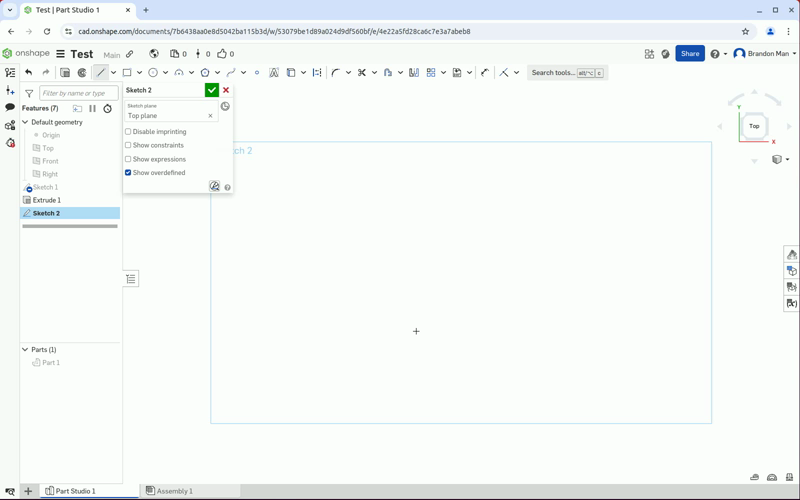
click(416, 330)
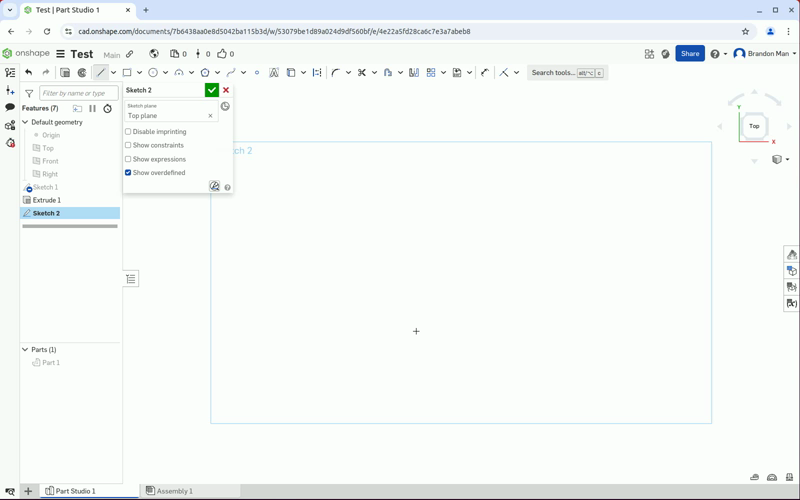
key_up(shift)
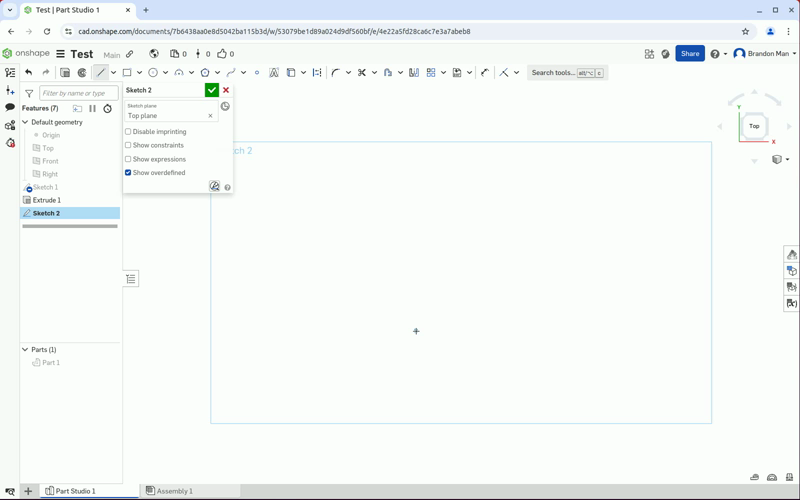
key_down(shift)
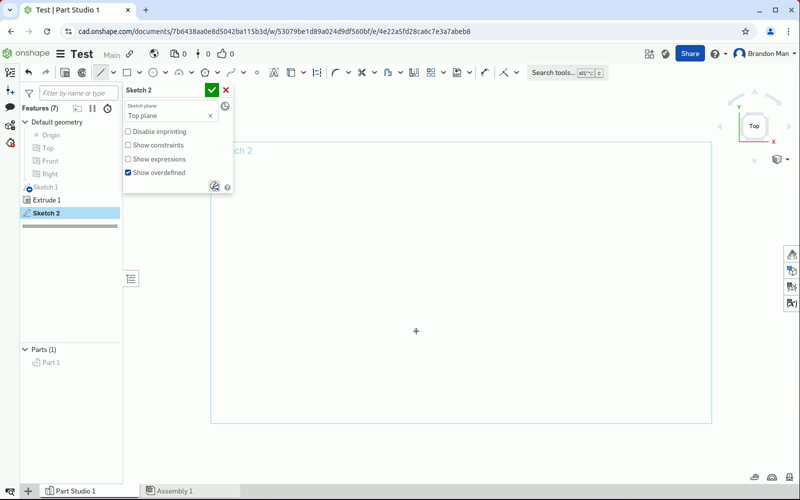
mouse_move(446, 330)
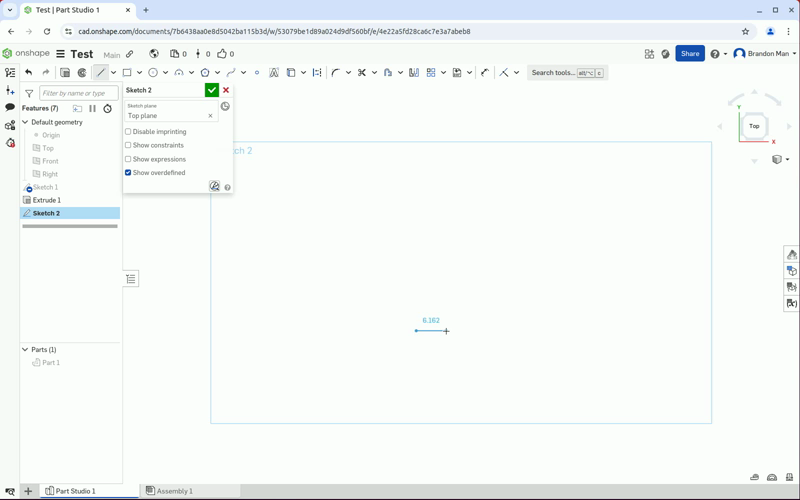
mouse_move(433, 330)
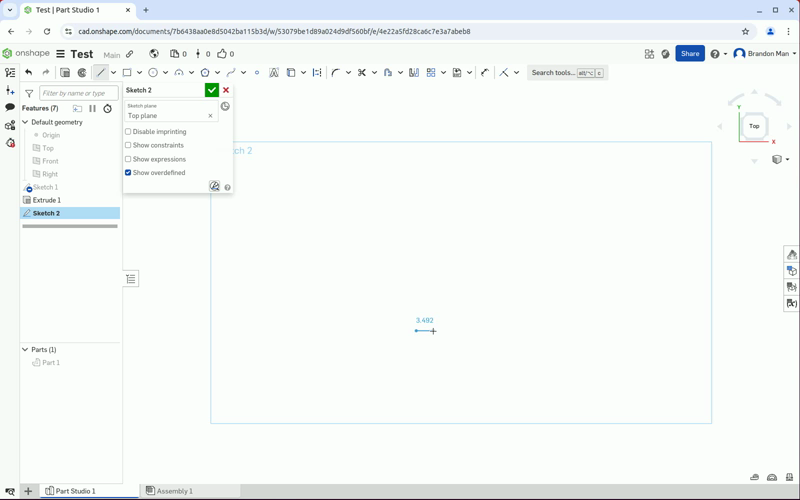
click(433, 330)
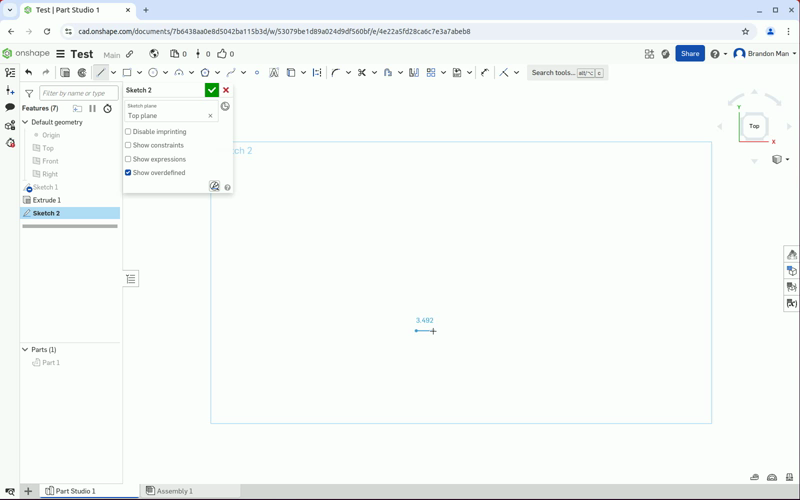
key_up(shift)
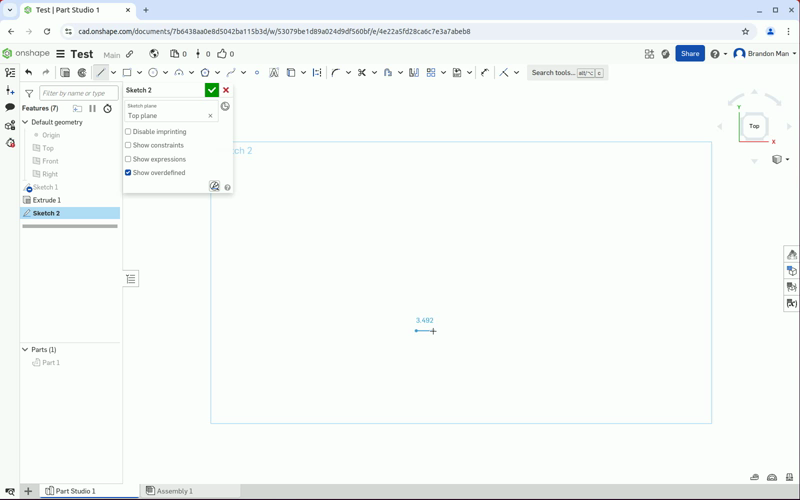
key_down(shift)
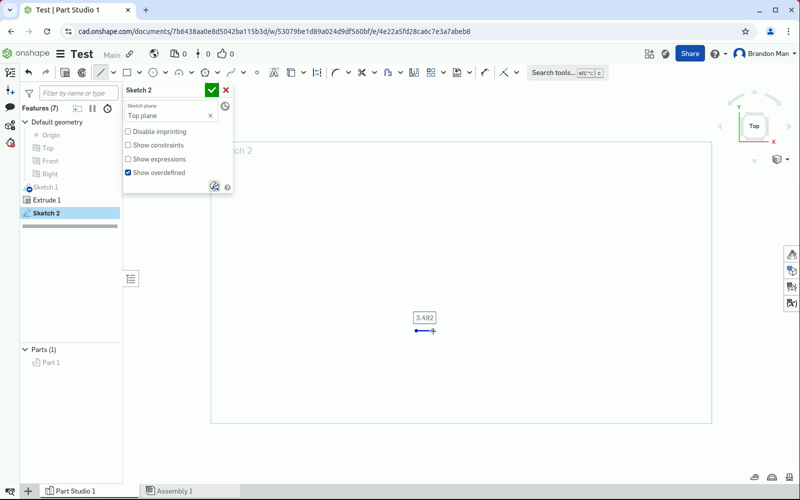
mouse_move(433, 170)
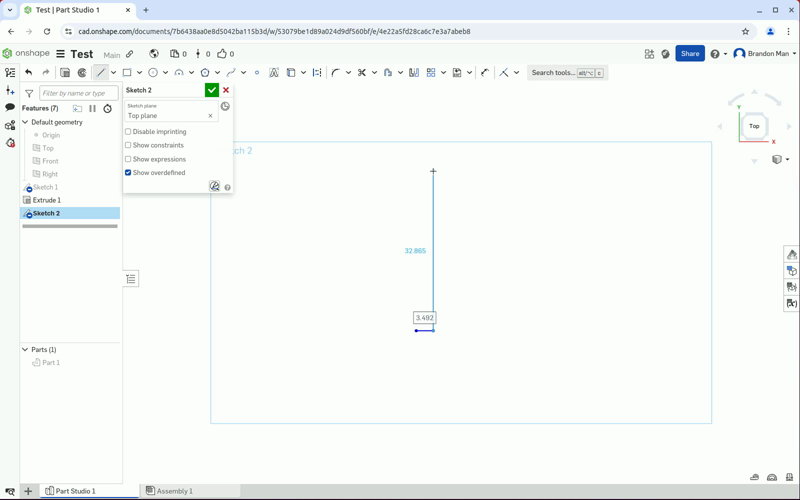
click(433, 170)
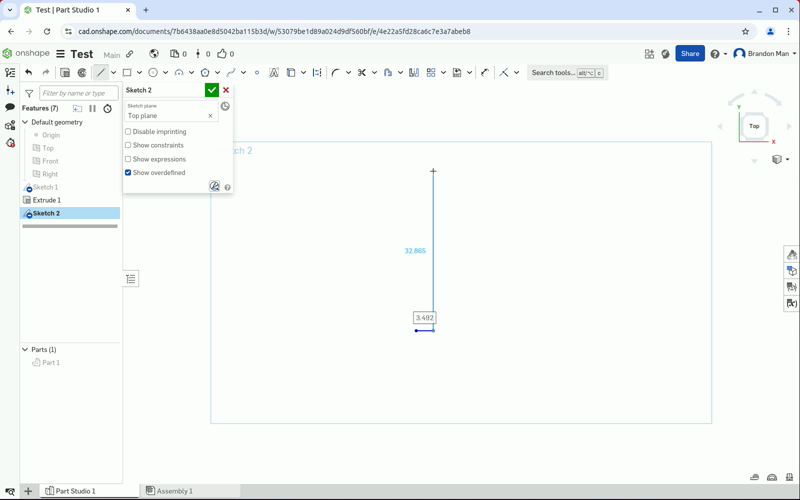
key_up(shift)
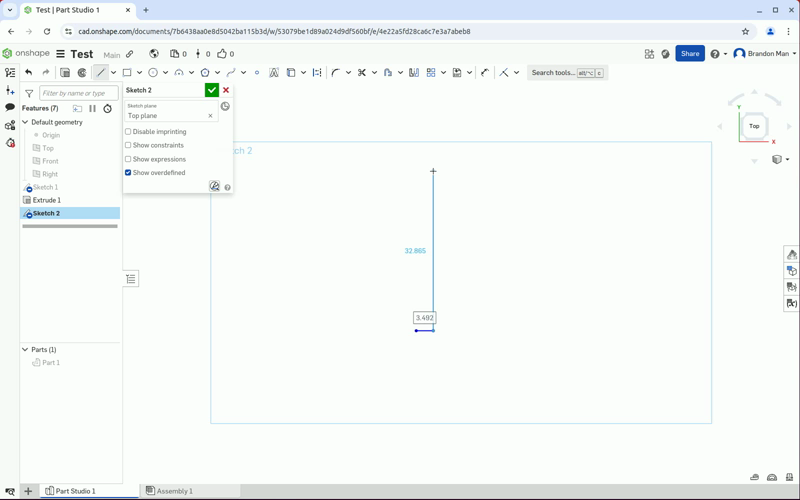
key_down(shift)
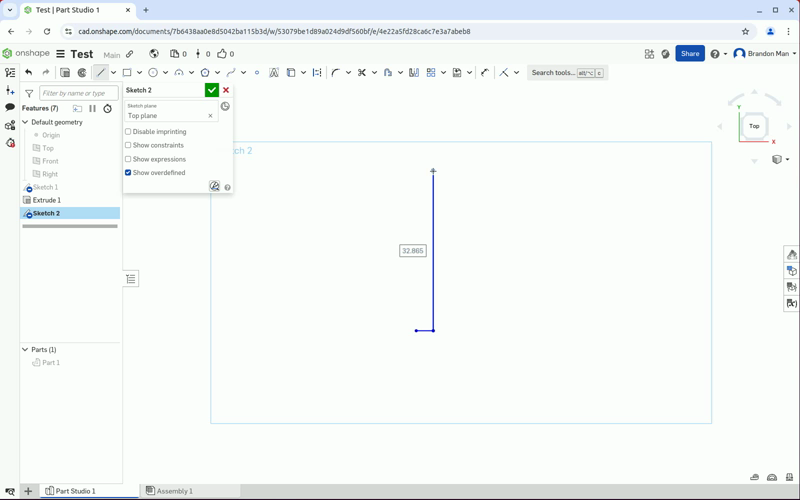
mouse_move(463, 170)
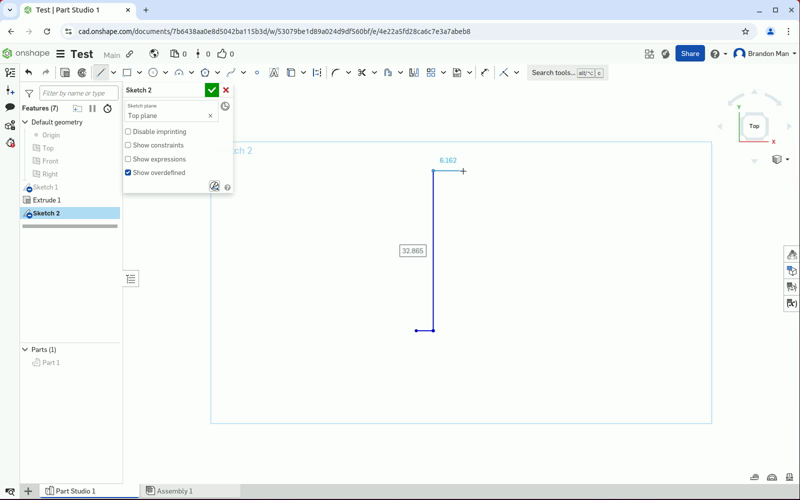
mouse_move(416, 170)
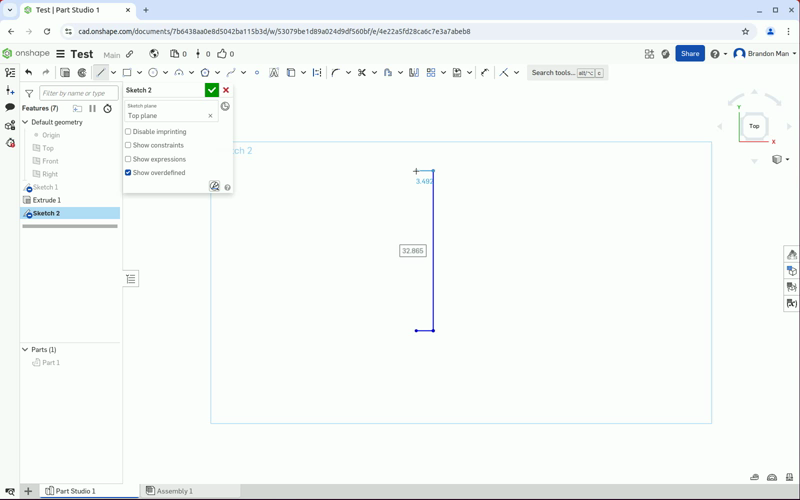
click(416, 170)
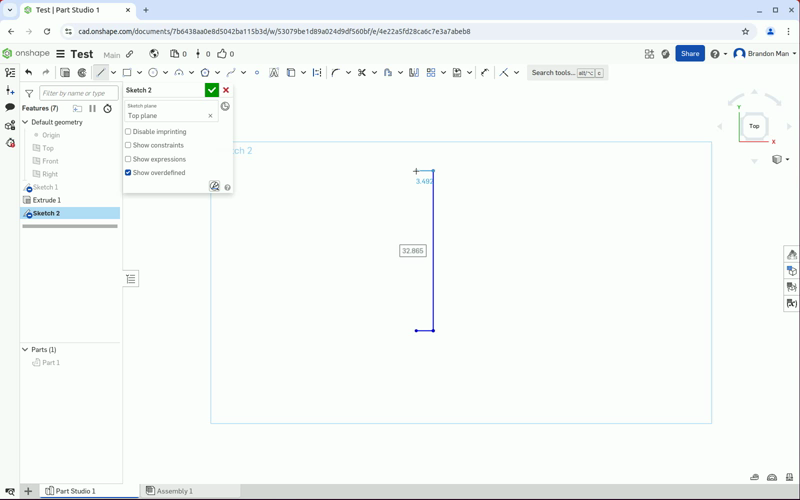
key_up(shift)
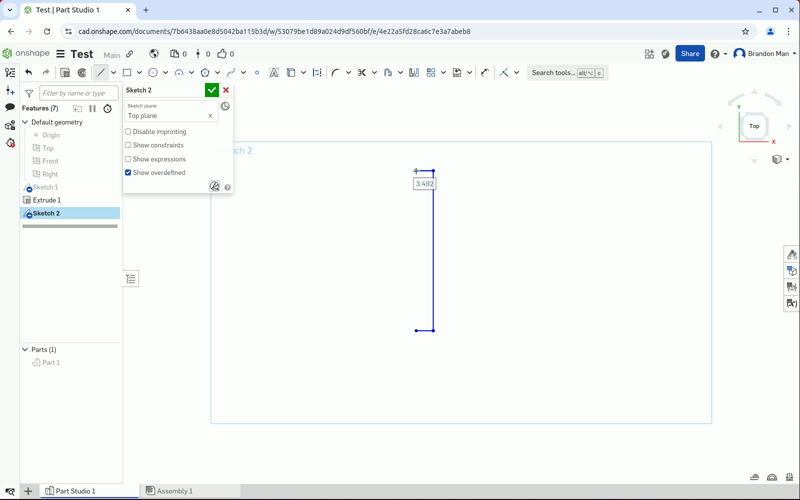
key_down(shift)
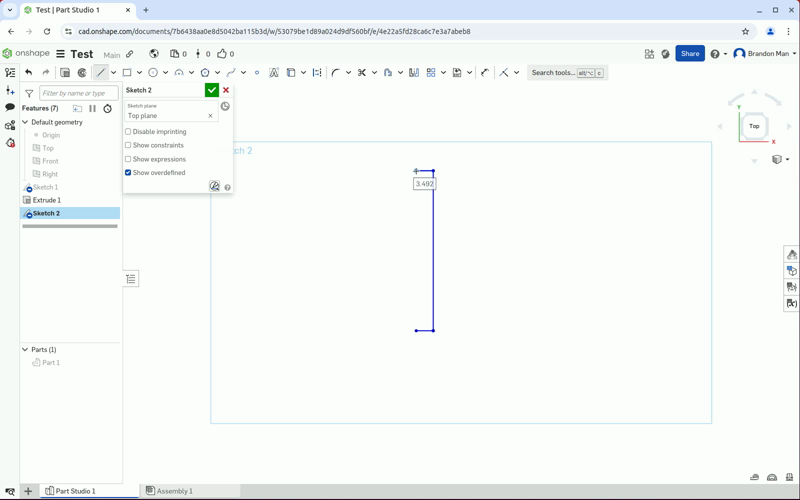
mouse_move(416, 330)
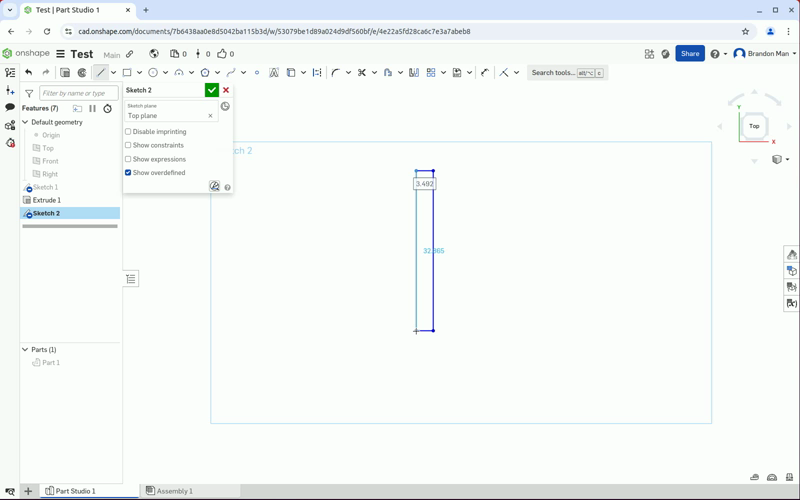
key_up(shift)
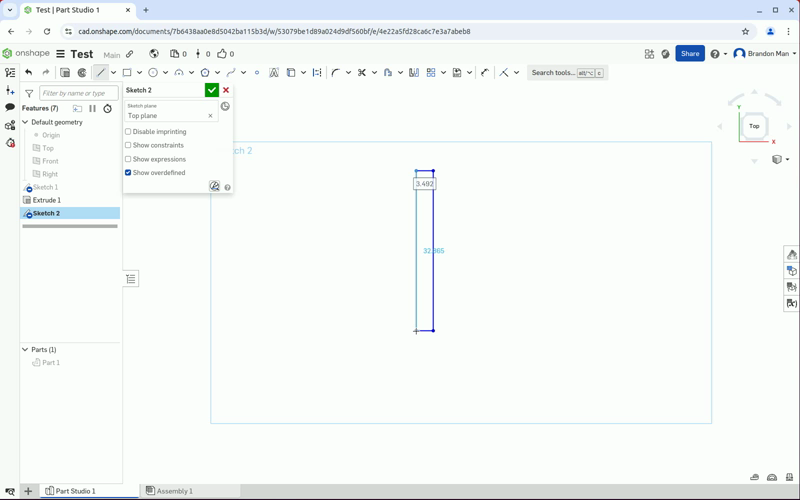
click(416, 330)
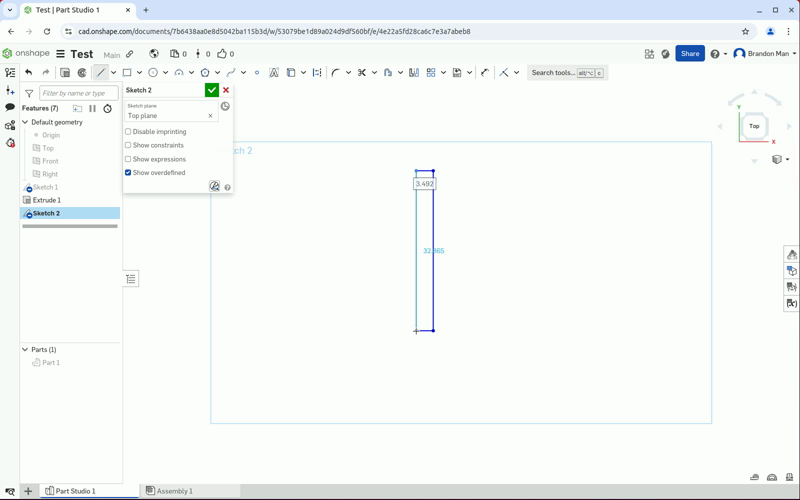
key(esc)
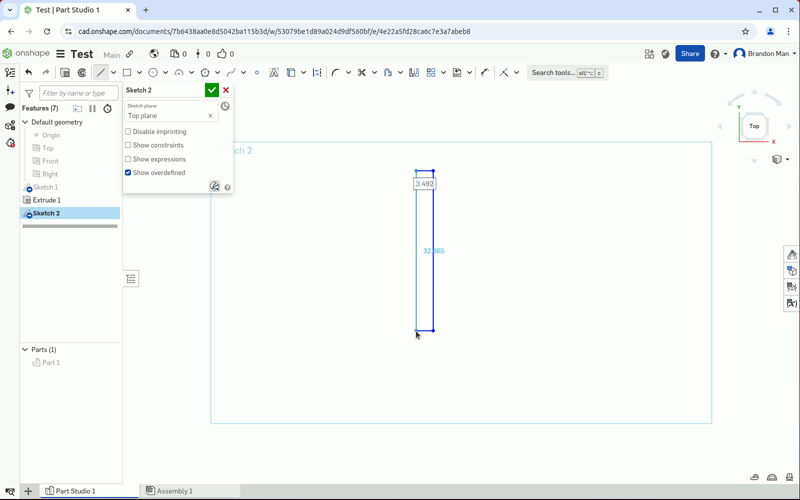
mouse_move(421, 236)
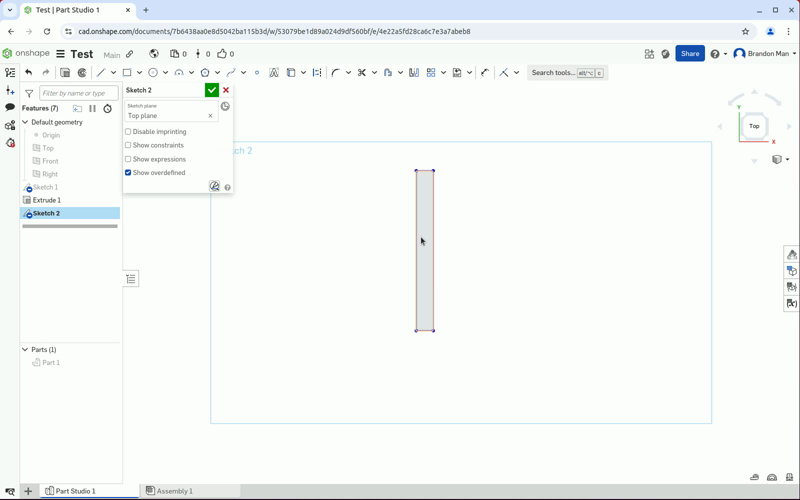
click(421, 236)
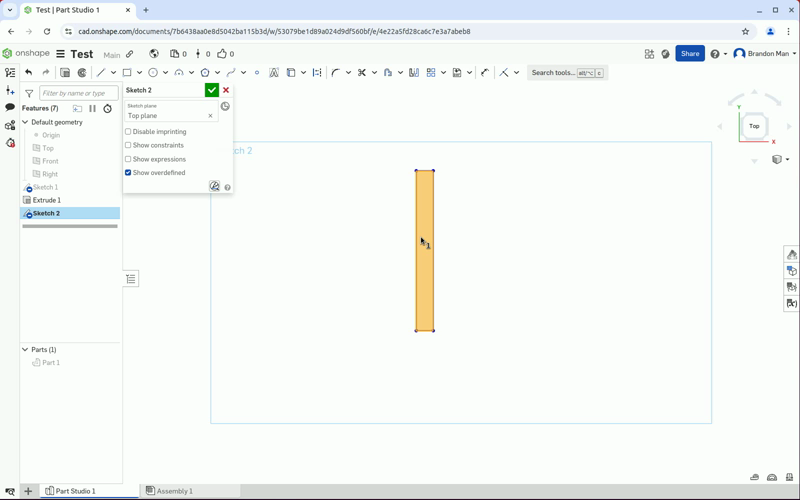
mouse_move(73, 352)
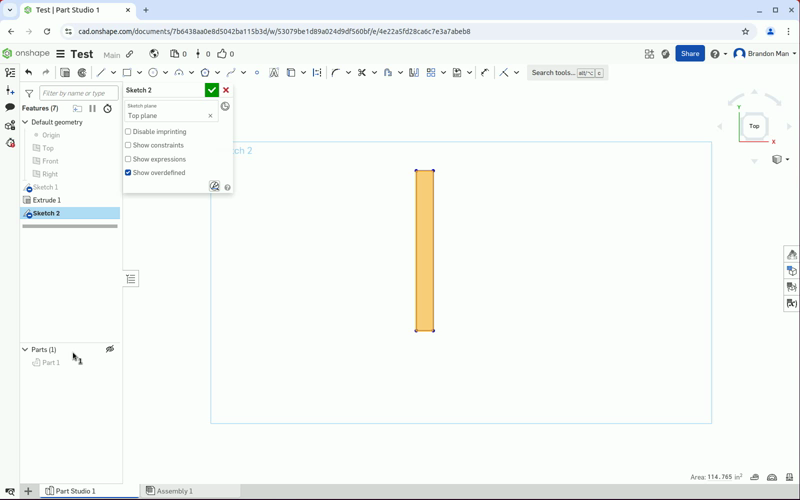
key(shift+y)
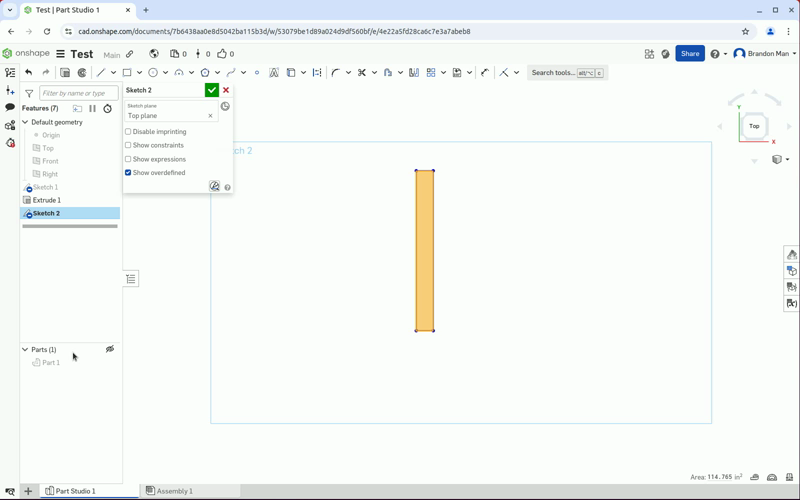
key(shift+e)
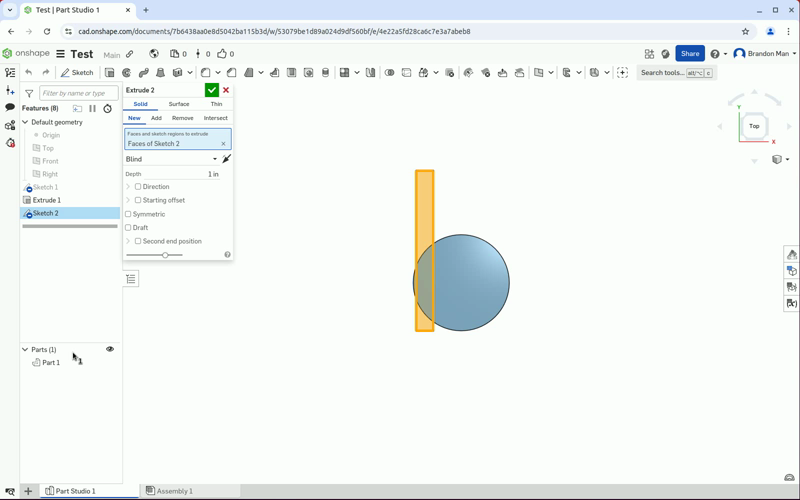
mouse_move(143, 106)
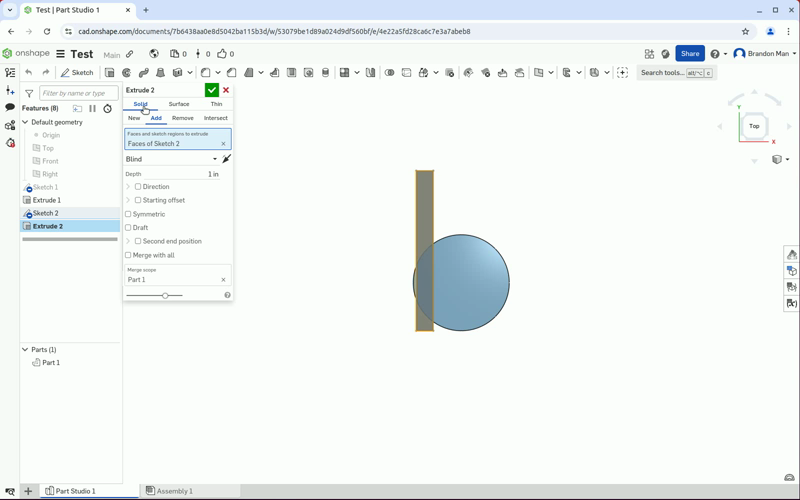
click(143, 106)
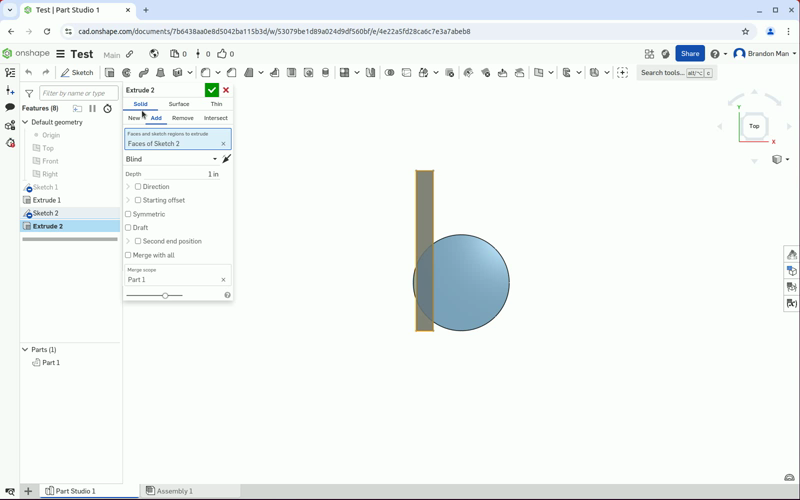
mouse_move(137, 120)
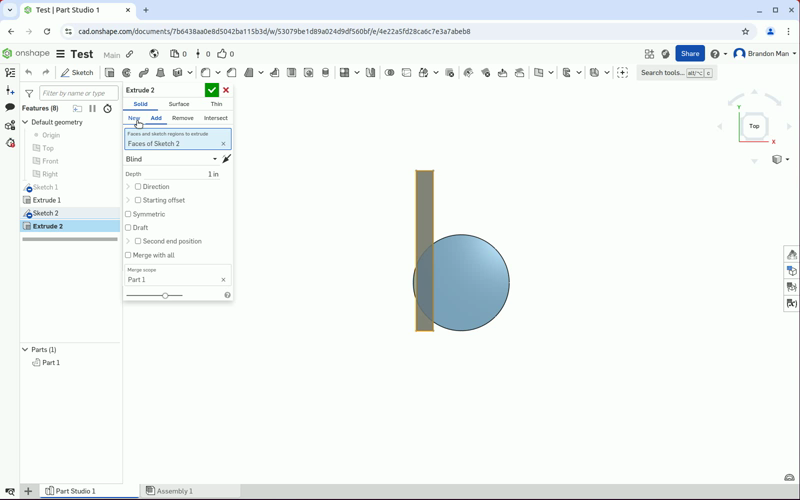
click(137, 120)
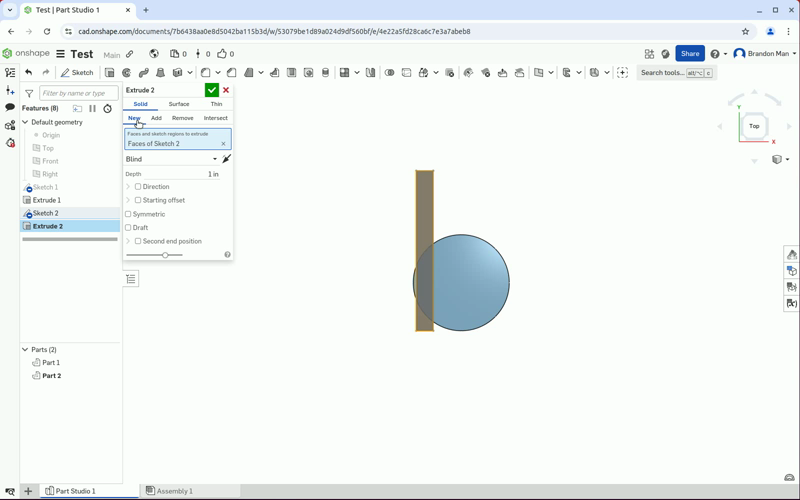
key(tab, 4)
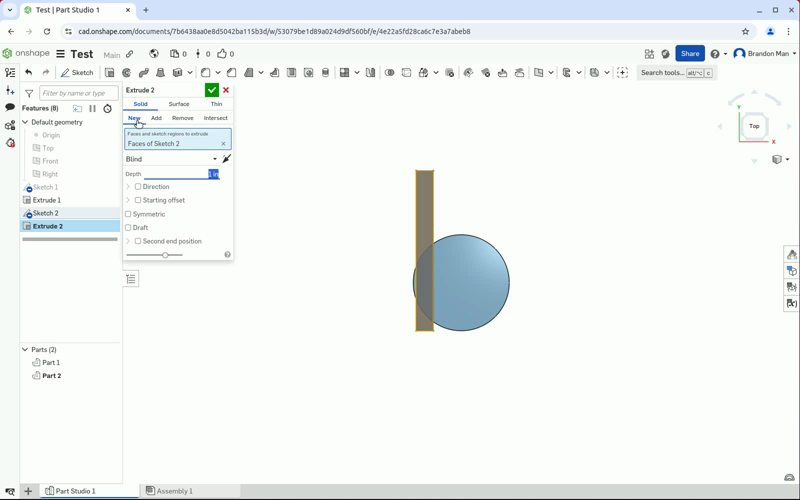
text(0.481)
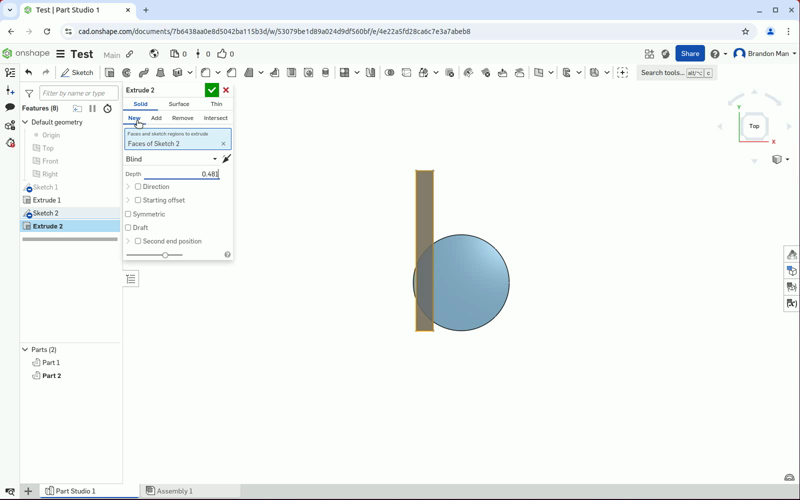
key(enter)
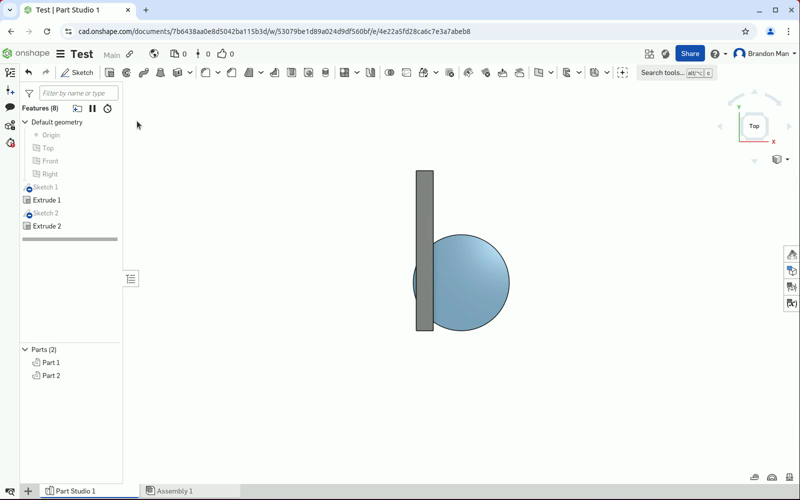
key(shift+h)
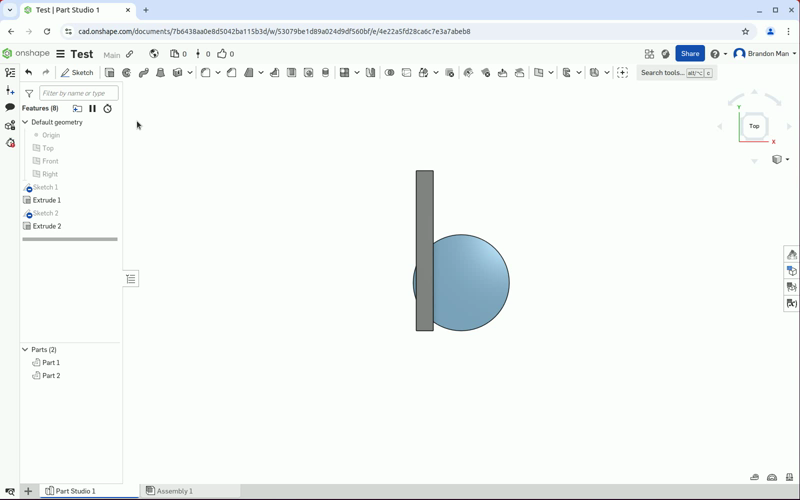
key(shift+h)
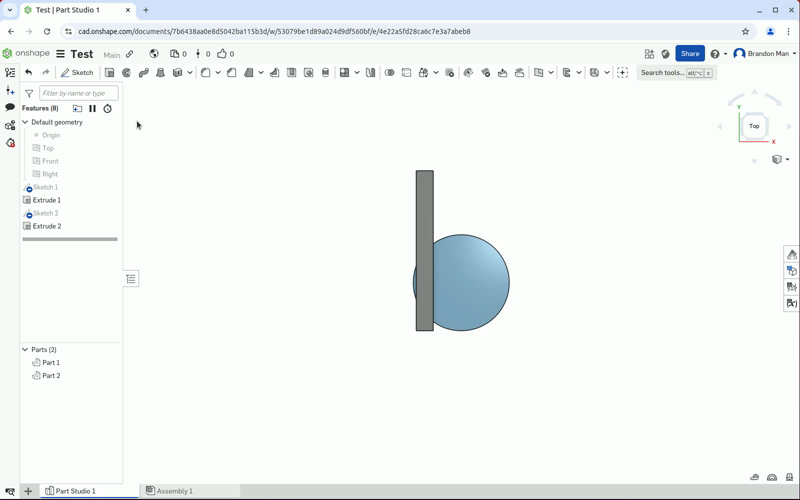
mouse_move(73, 189)
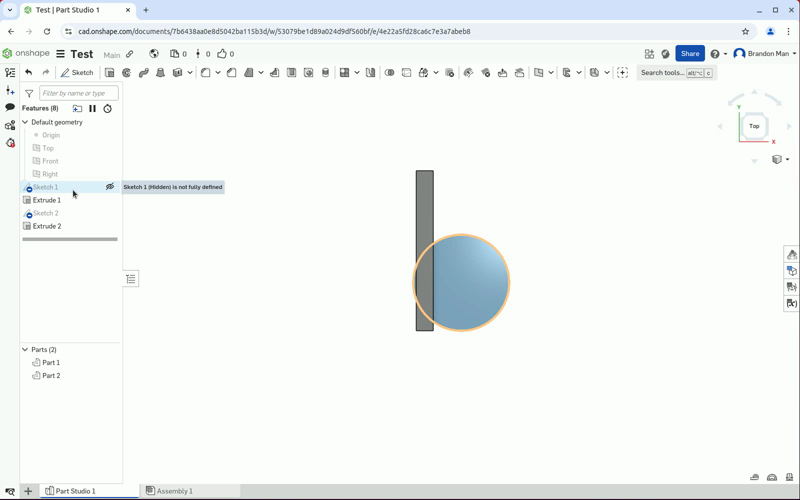
click(73, 189)
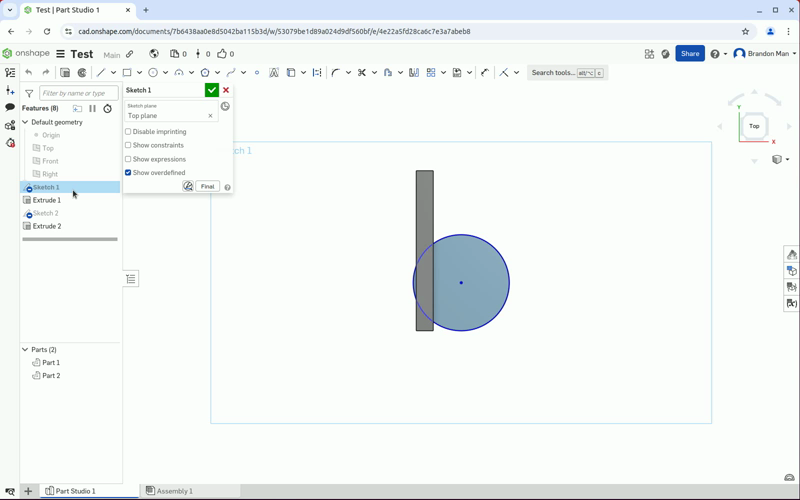
mouse_move(229, 92)
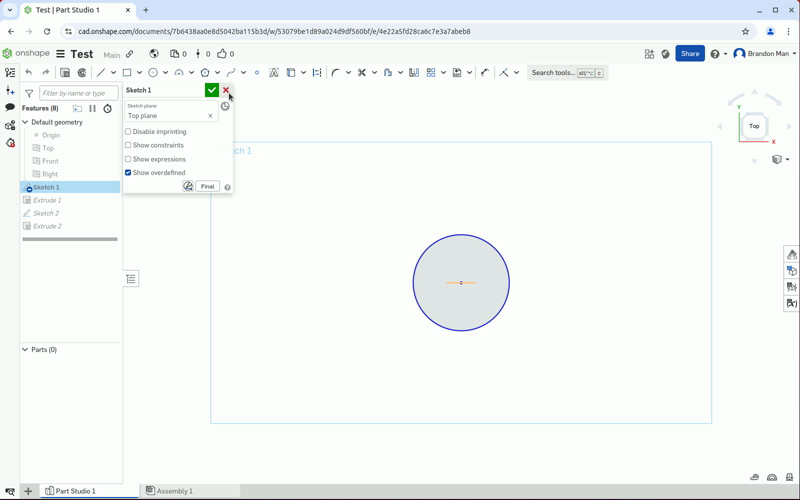
click(229, 92)
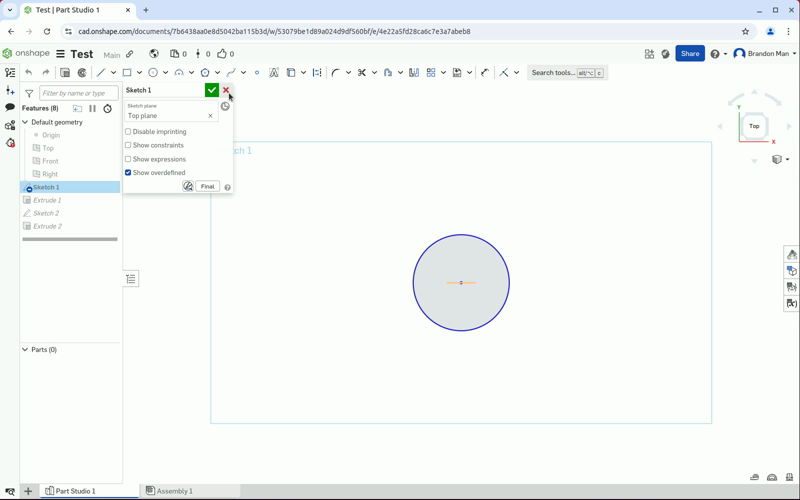
key(shift+s)
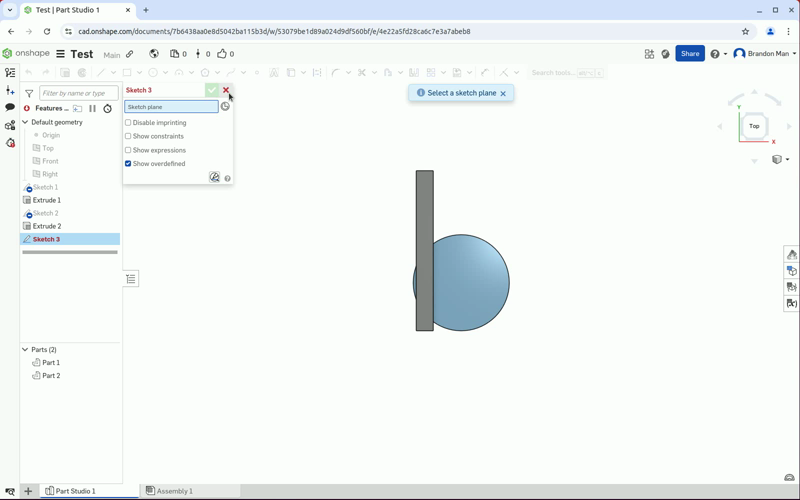
mouse_move(73, 150)
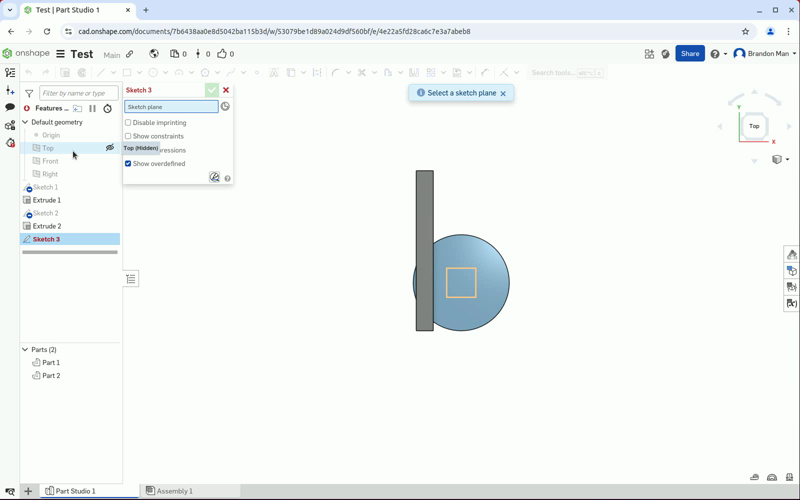
click(73, 150)
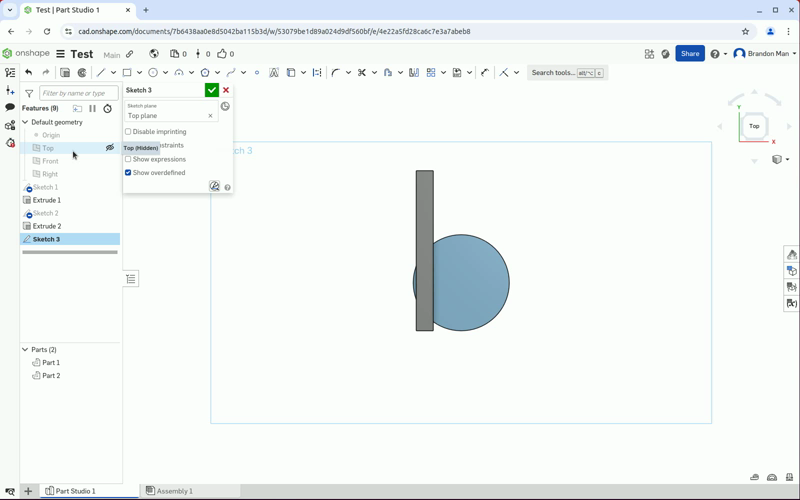
mouse_move(73, 352)
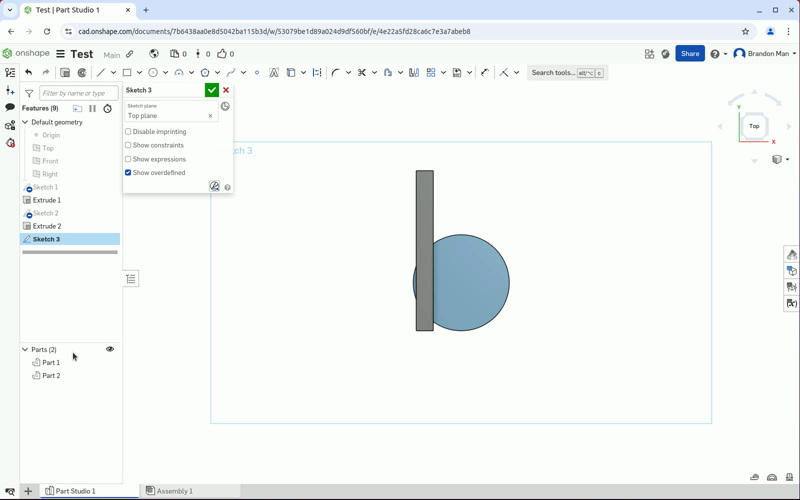
key(y)
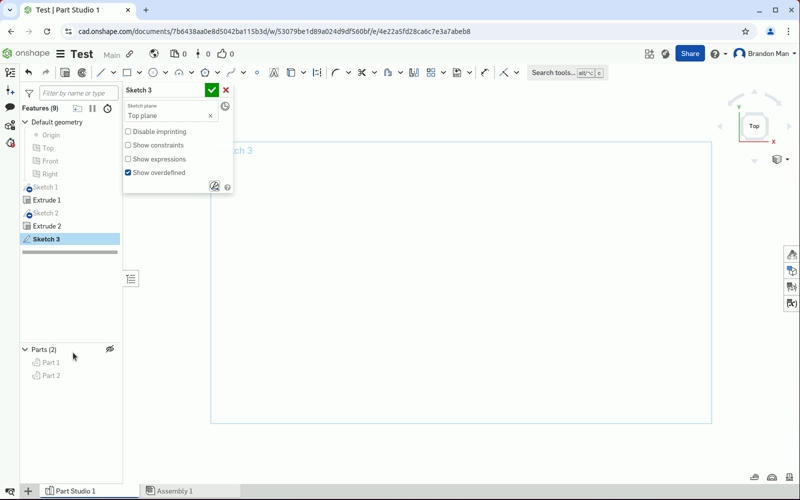
key(l)
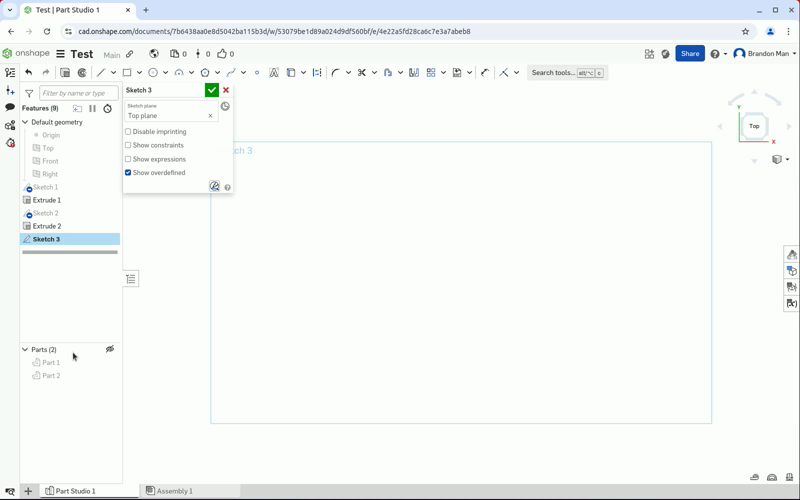
key_down(shift)
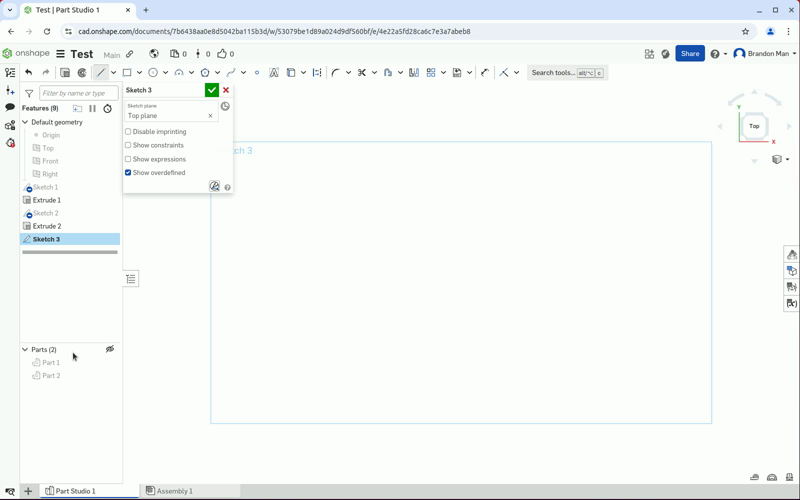
mouse_move(489, 330)
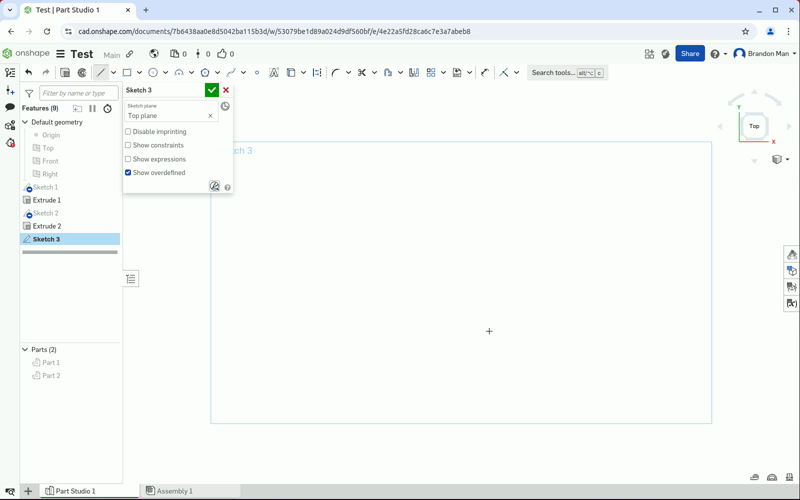
click(489, 330)
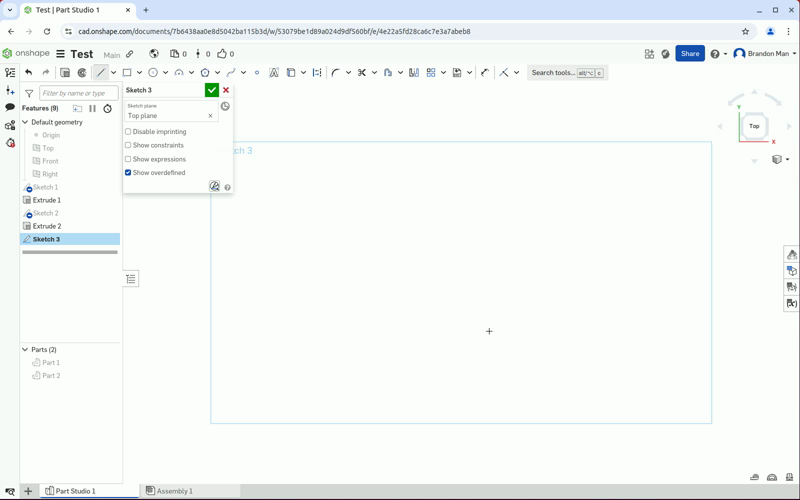
key_up(shift)
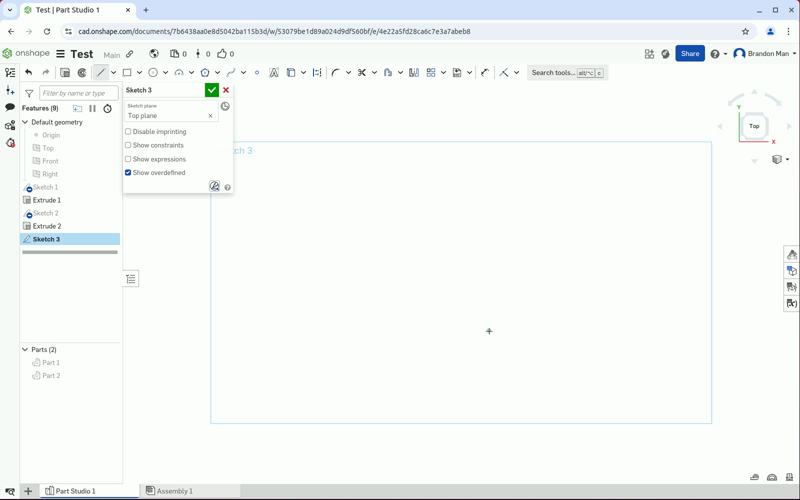
key_down(shift)
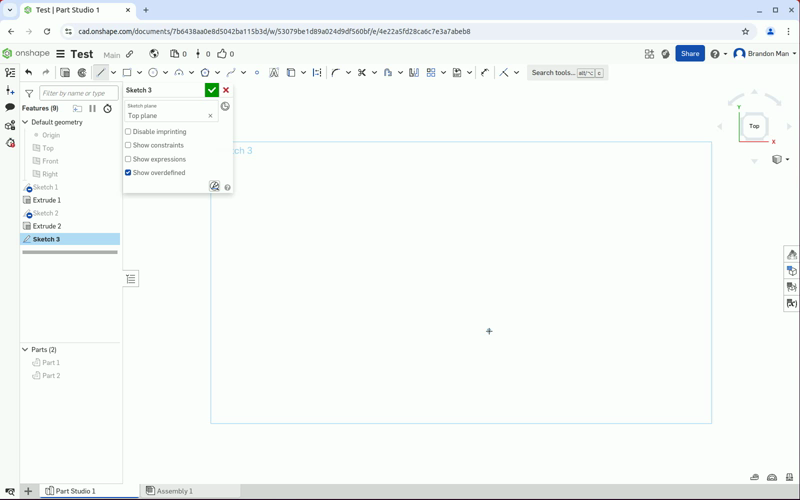
mouse_move(519, 330)
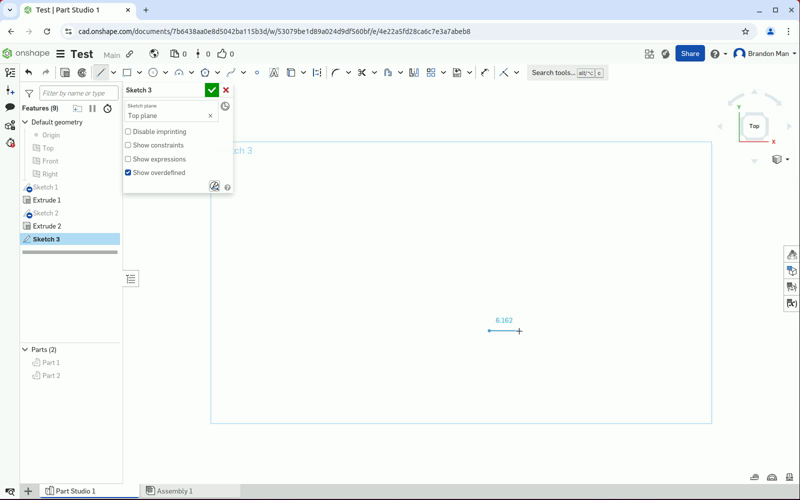
mouse_move(505, 330)
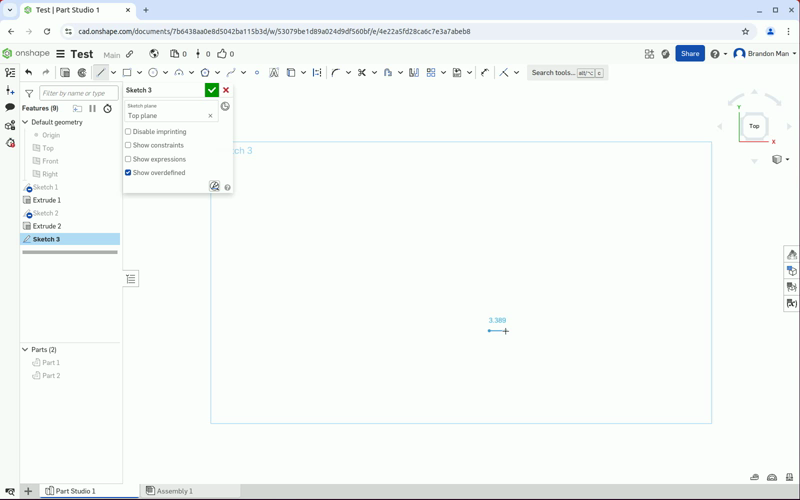
click(505, 330)
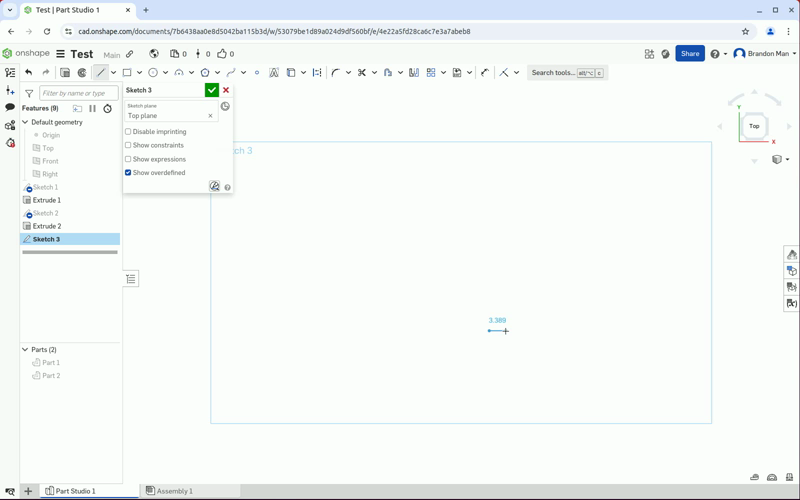
key_up(shift)
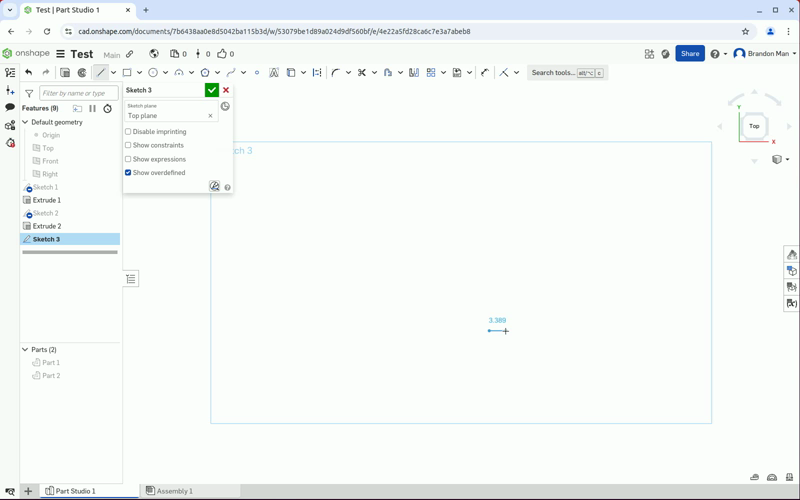
key_down(shift)
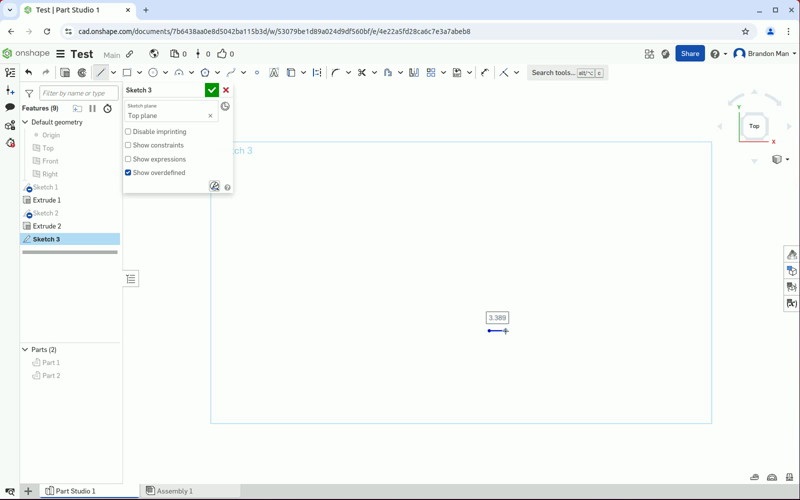
mouse_move(505, 170)
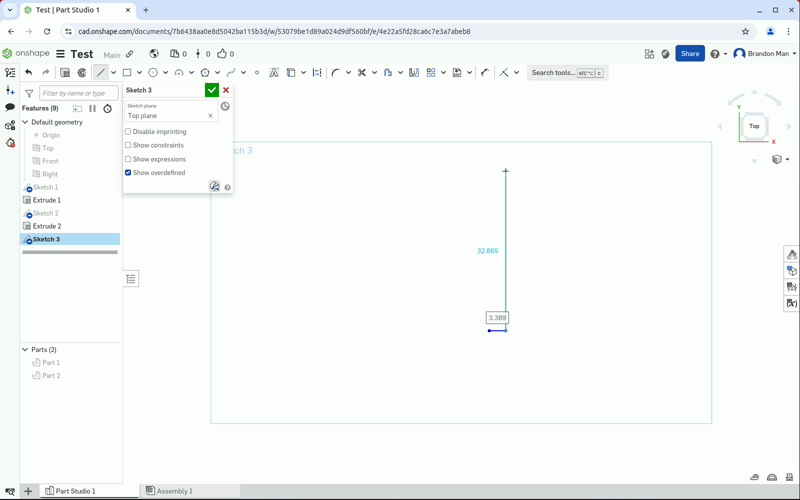
click(505, 170)
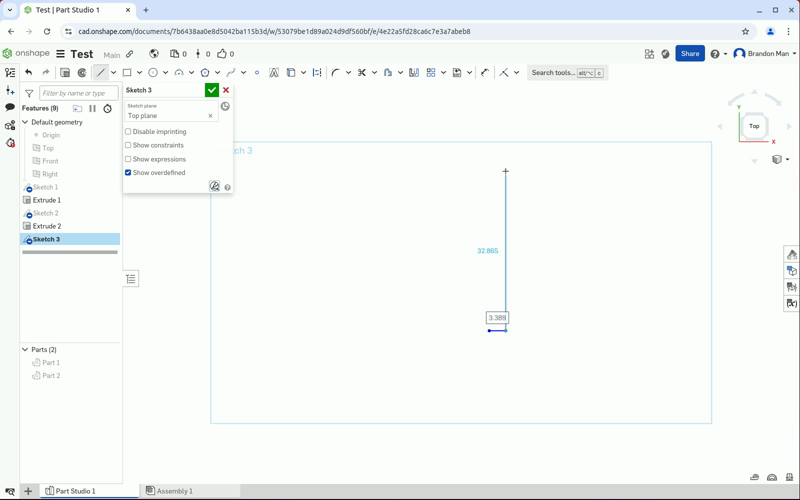
key_up(shift)
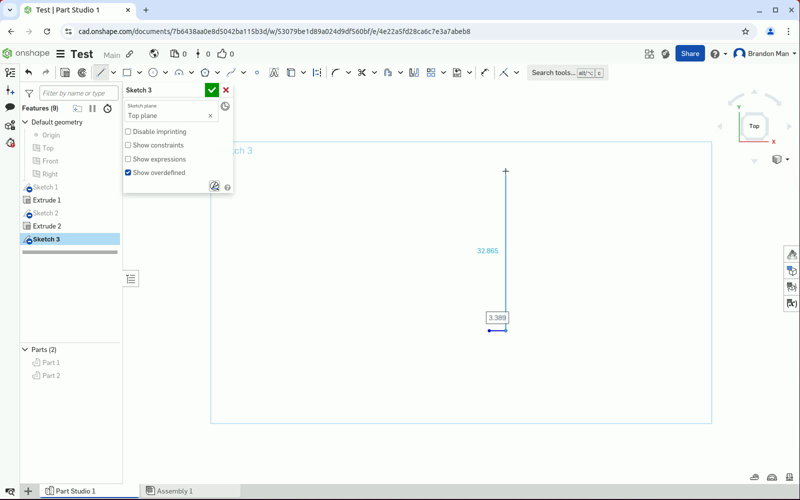
key_down(shift)
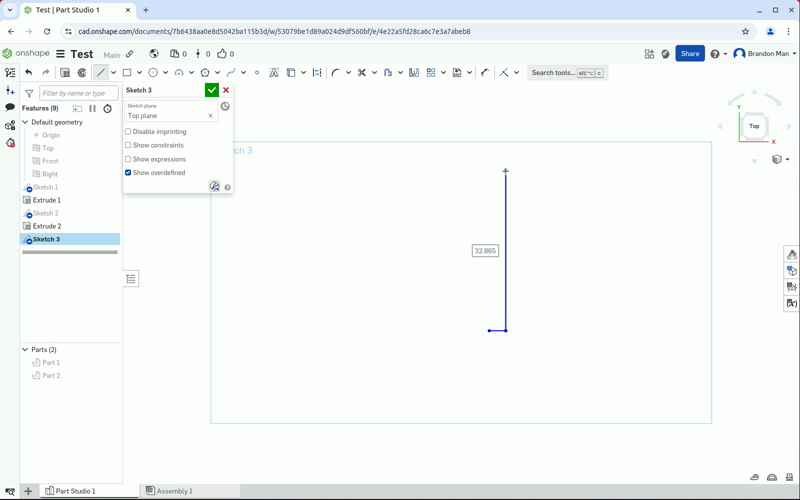
mouse_move(535, 170)
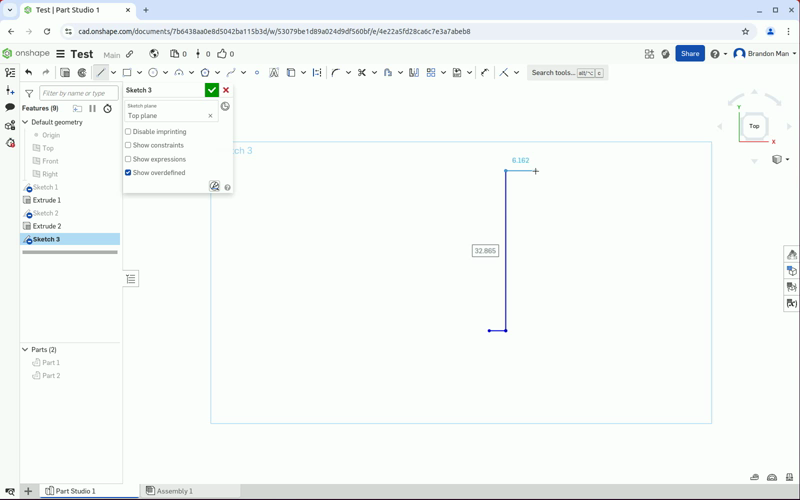
mouse_move(489, 170)
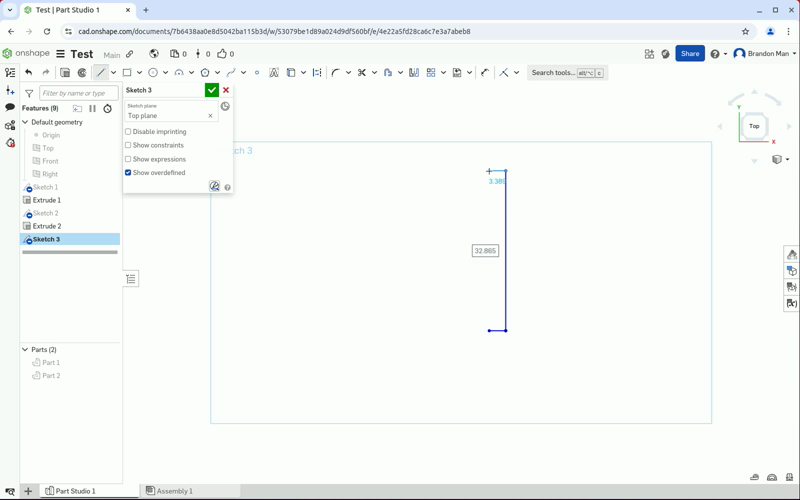
click(489, 170)
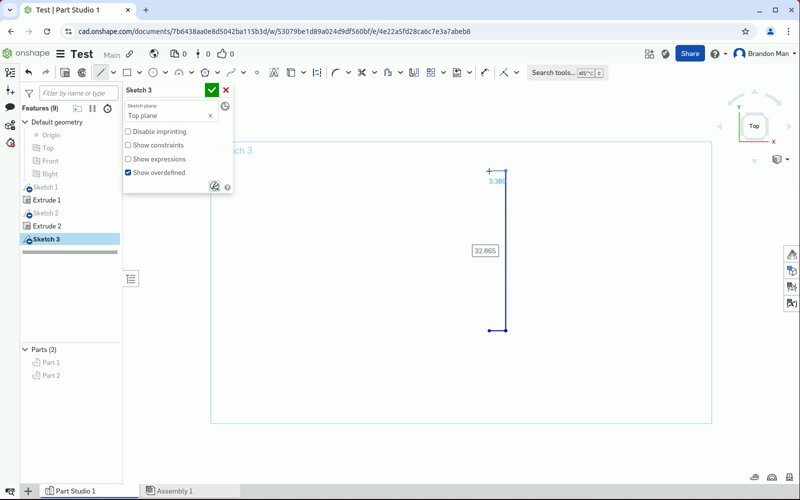
key_up(shift)
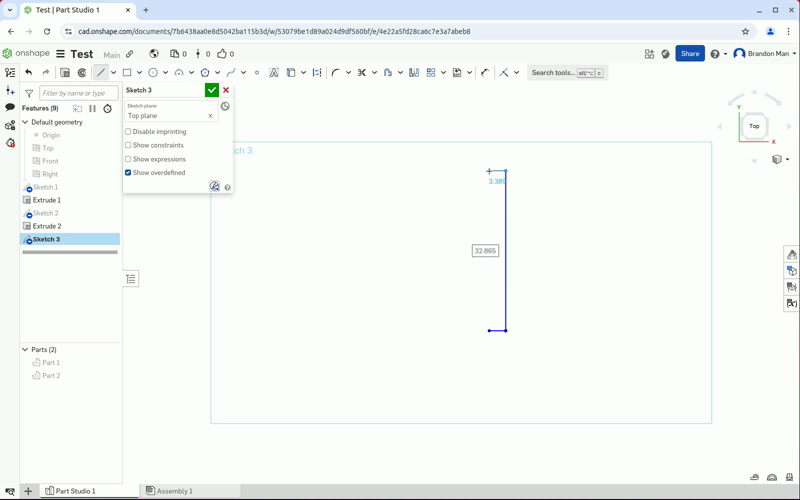
key_down(shift)
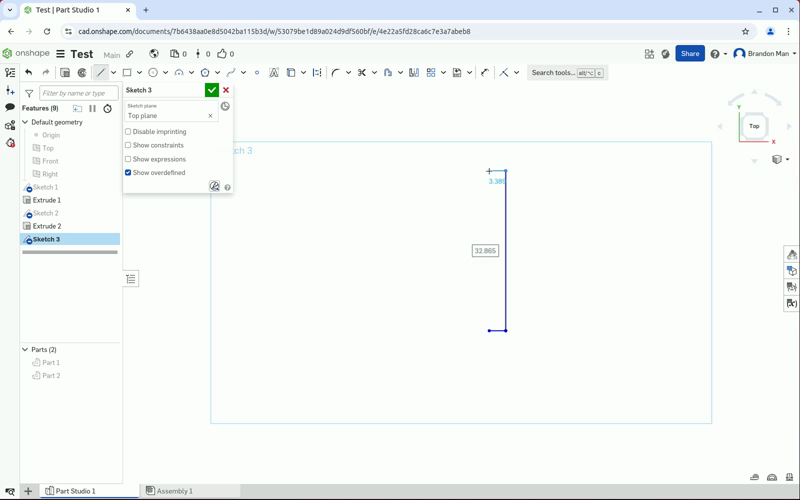
mouse_move(489, 330)
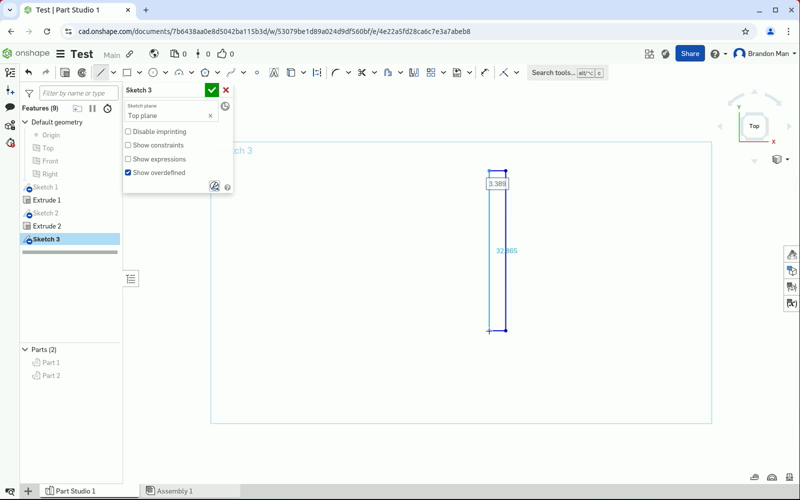
key_up(shift)
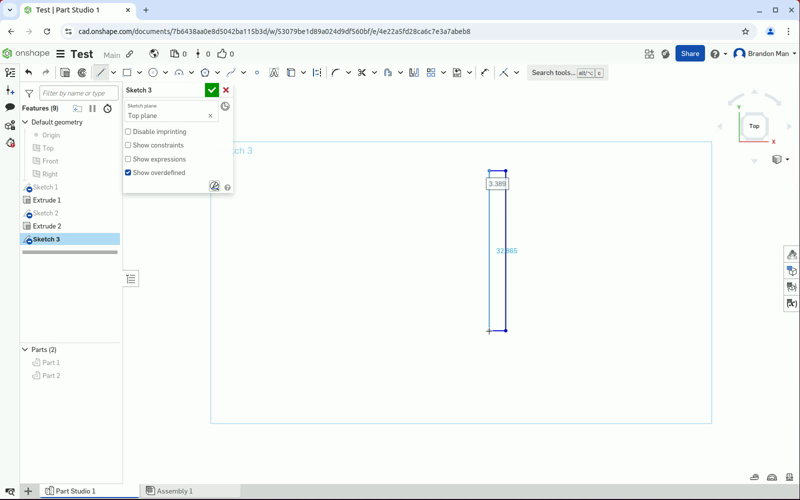
click(489, 330)
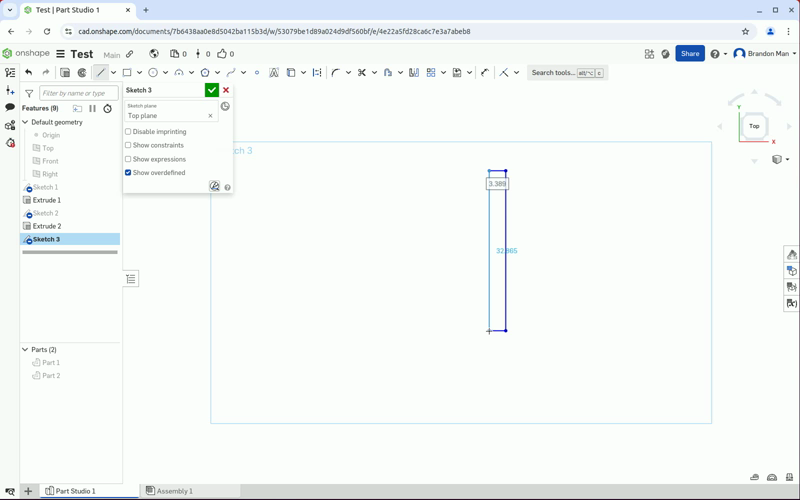
key(esc)
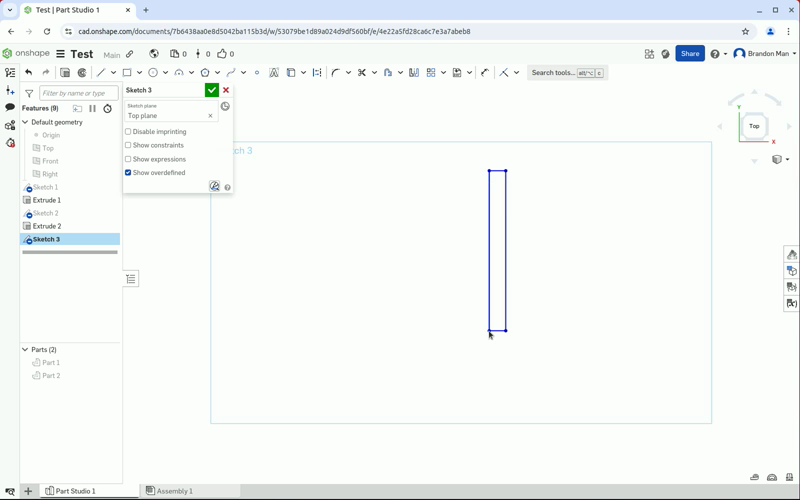
mouse_move(501, 174)
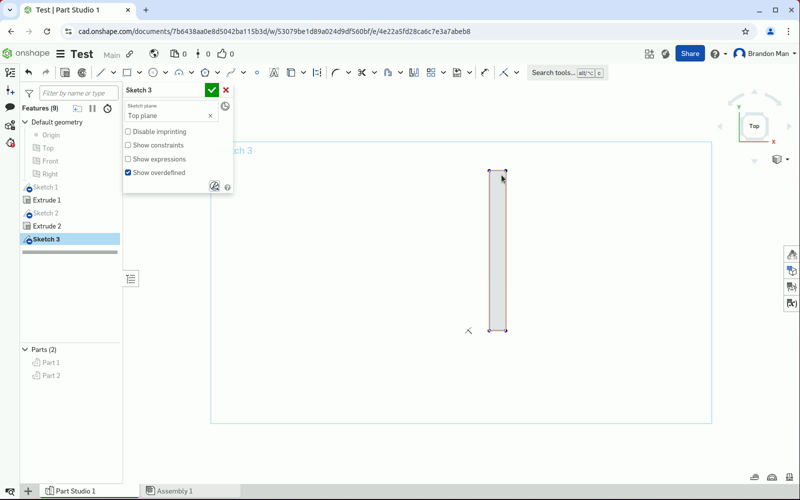
click(501, 174)
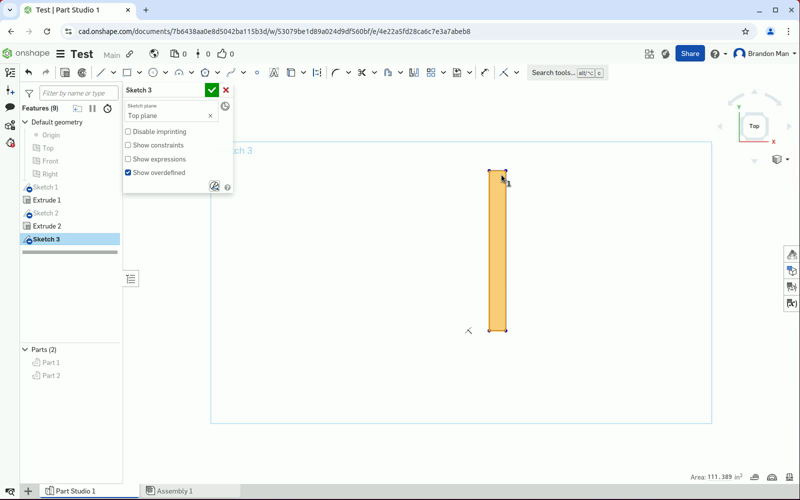
mouse_move(73, 352)
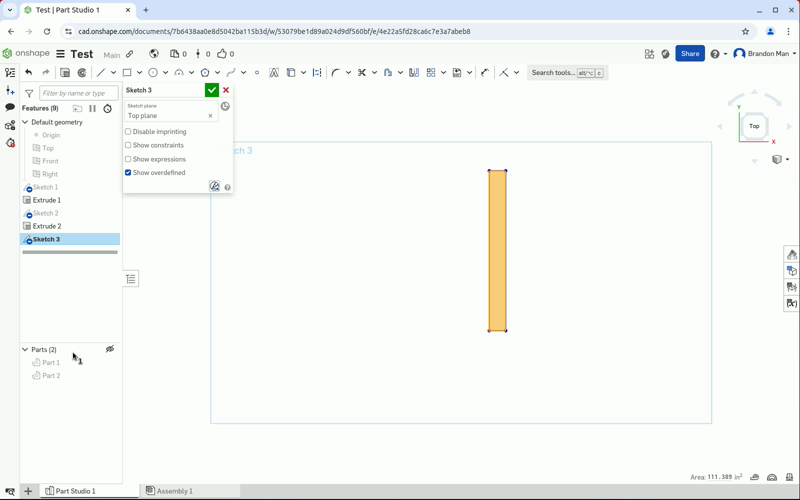
key(shift+y)
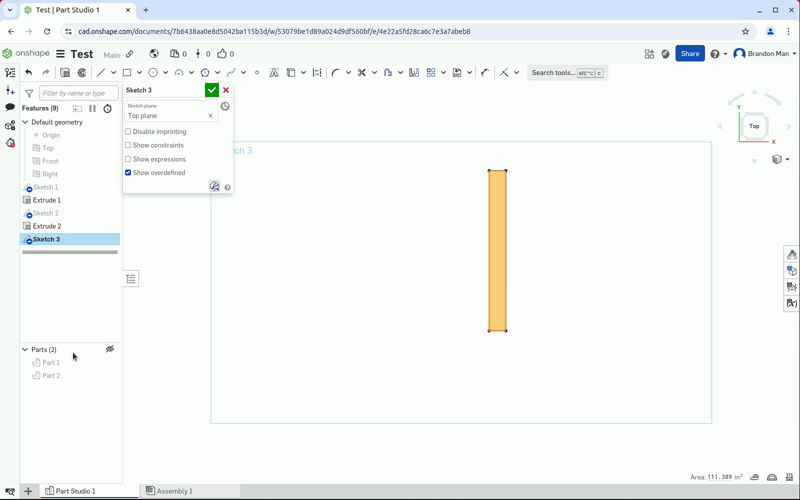
key(shift+e)
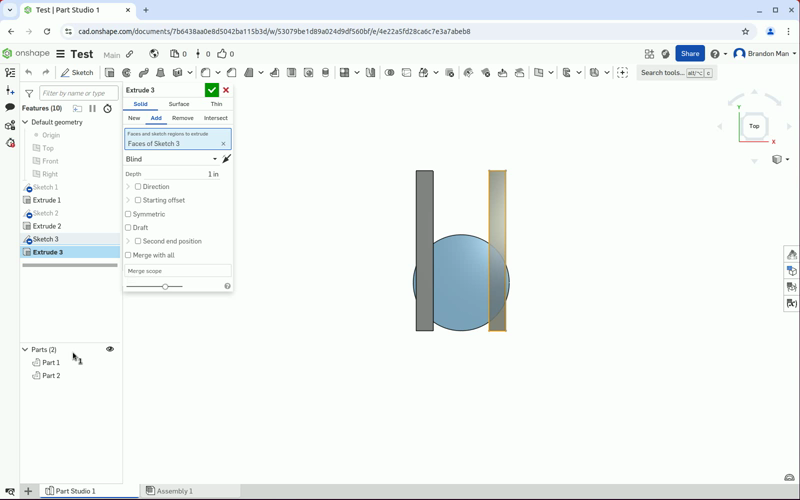
mouse_move(143, 106)
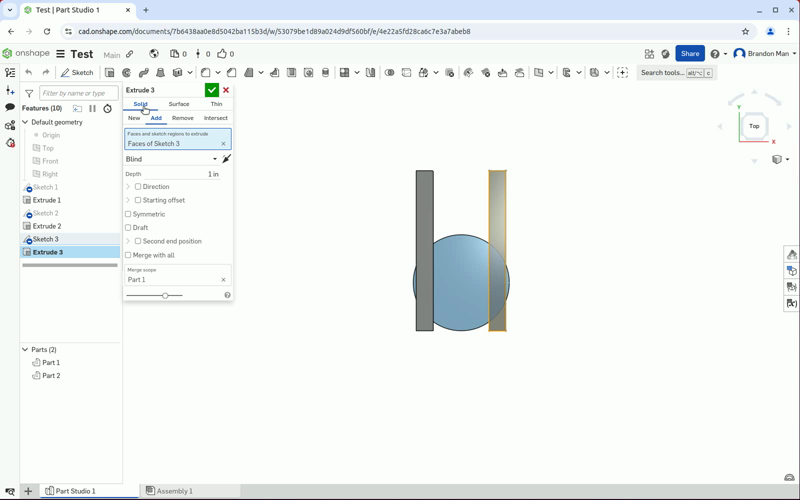
click(143, 106)
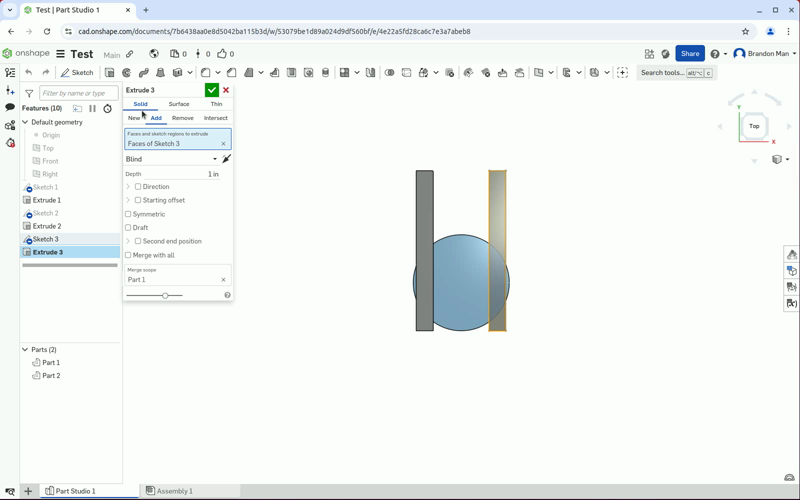
mouse_move(137, 120)
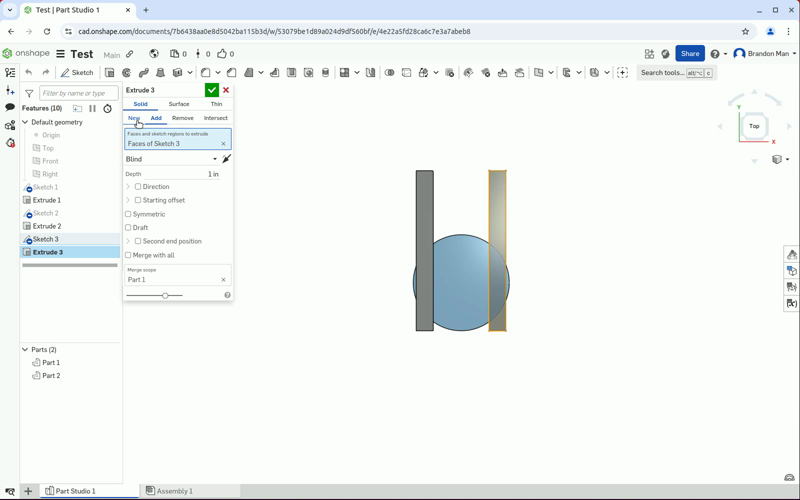
click(137, 120)
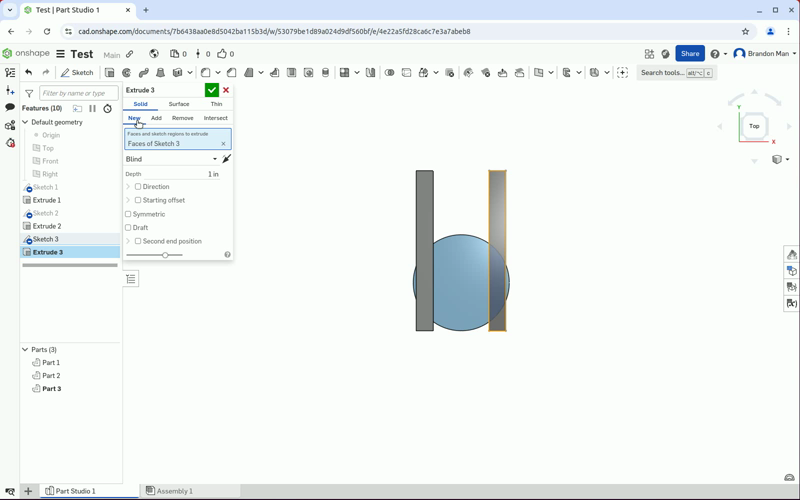
key(tab, 4)
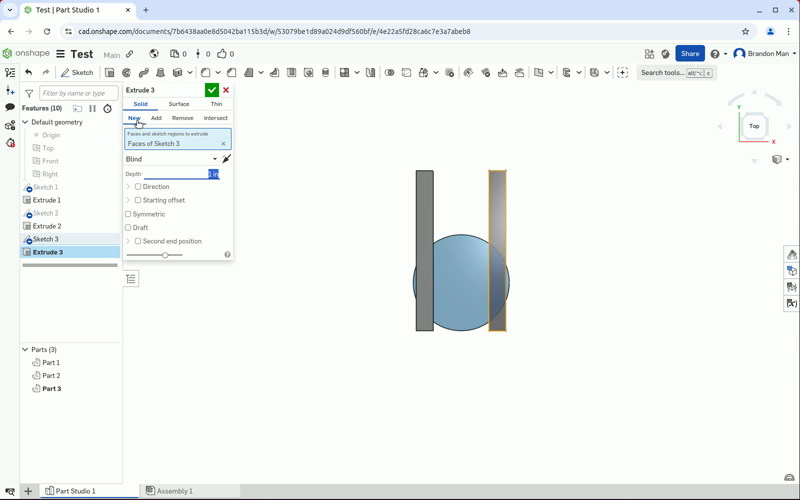
text(0.481)
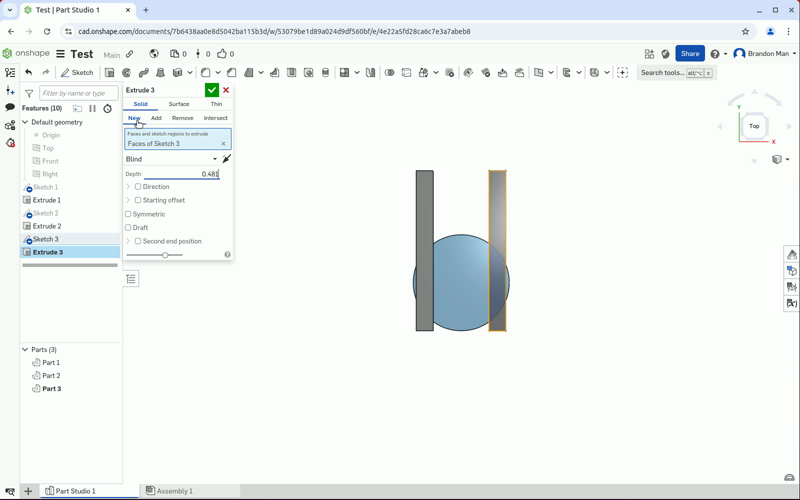
key(enter)
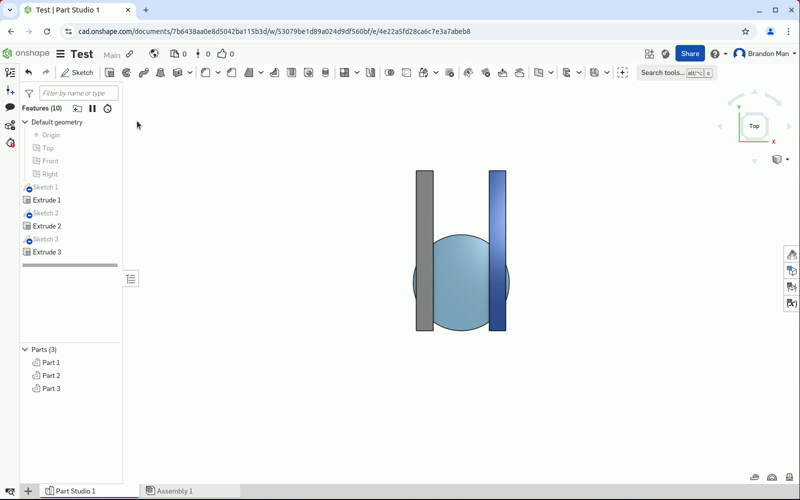
key(shift+h)
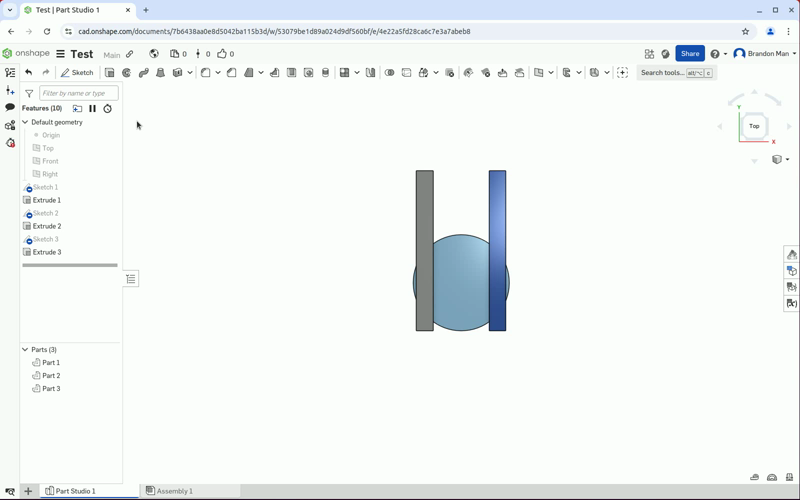
key(shift+h)
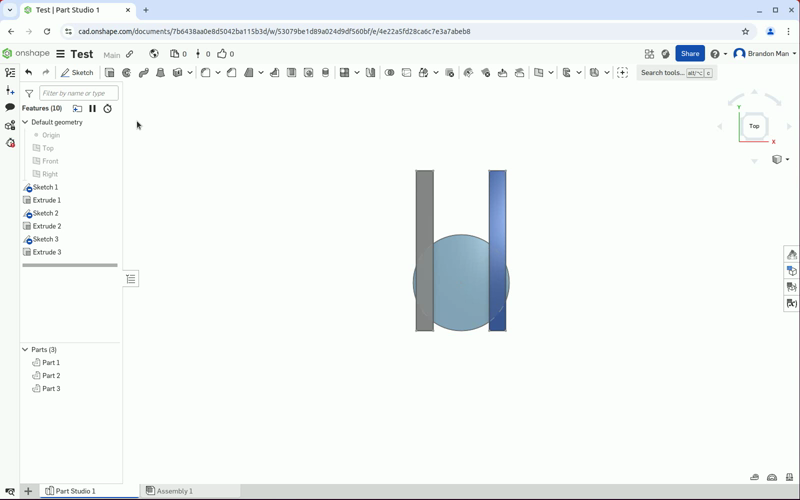
key(shift+7)
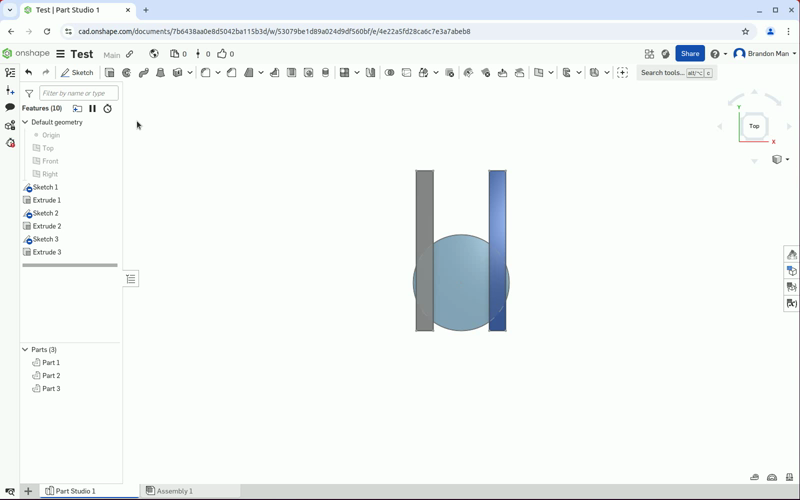
key(up, 3)
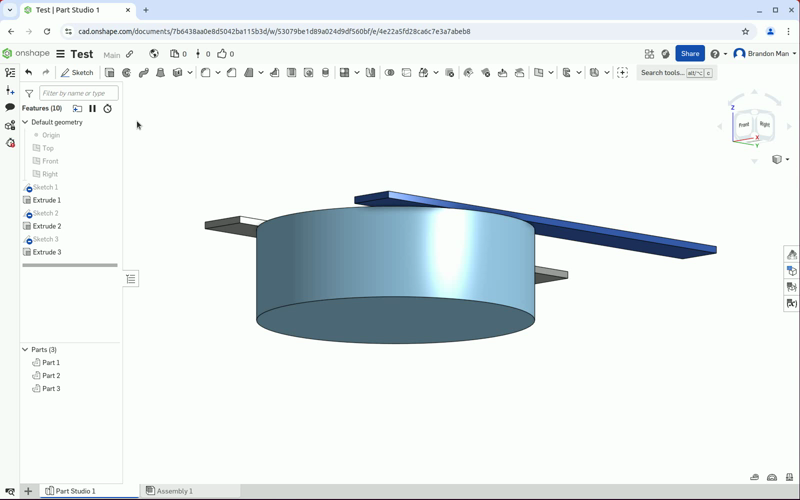
key(left, 3)
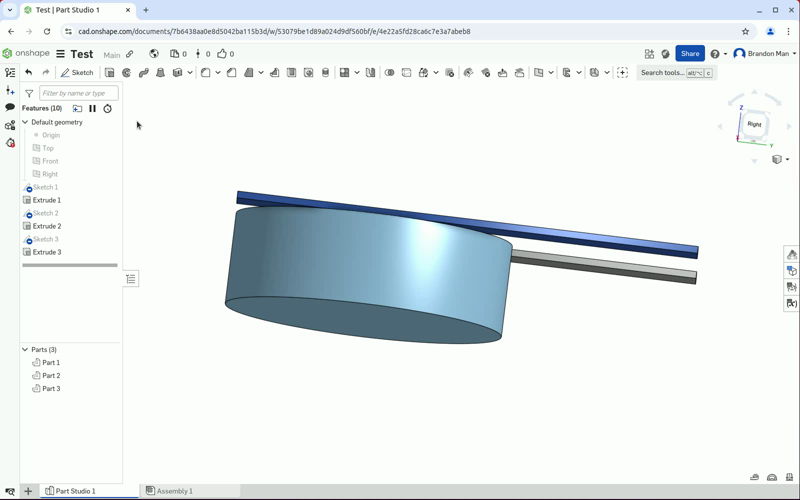
key(right, 3)
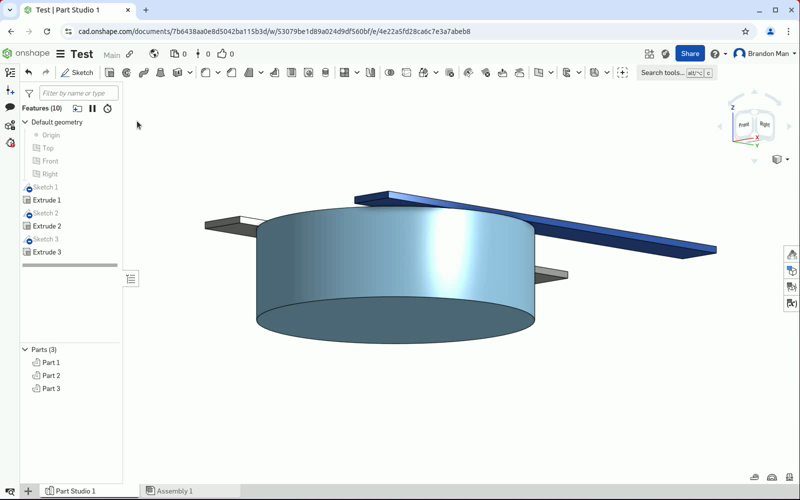
key(down, 3)
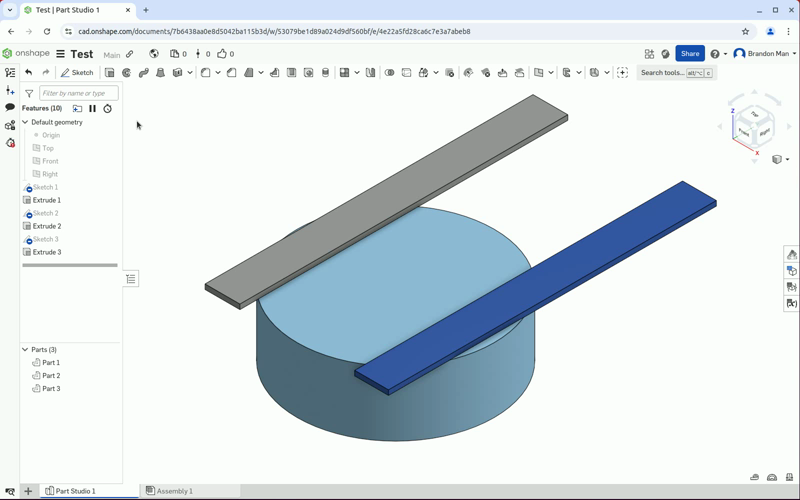
mouse_move(73, 189)
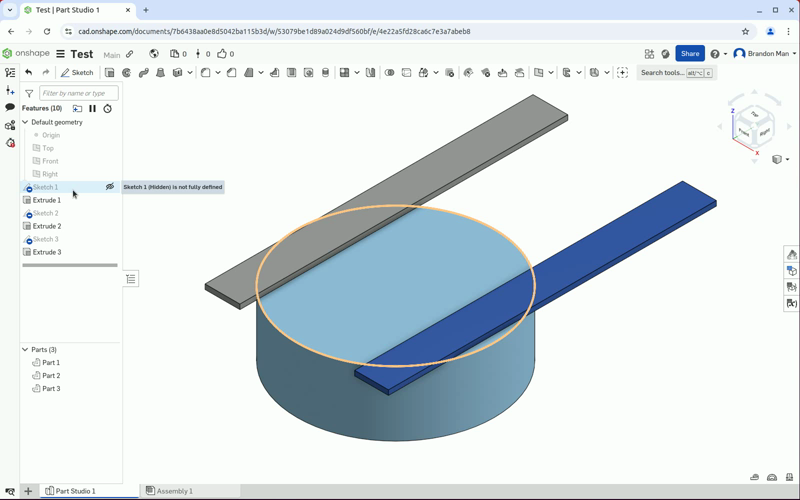
click(73, 189)